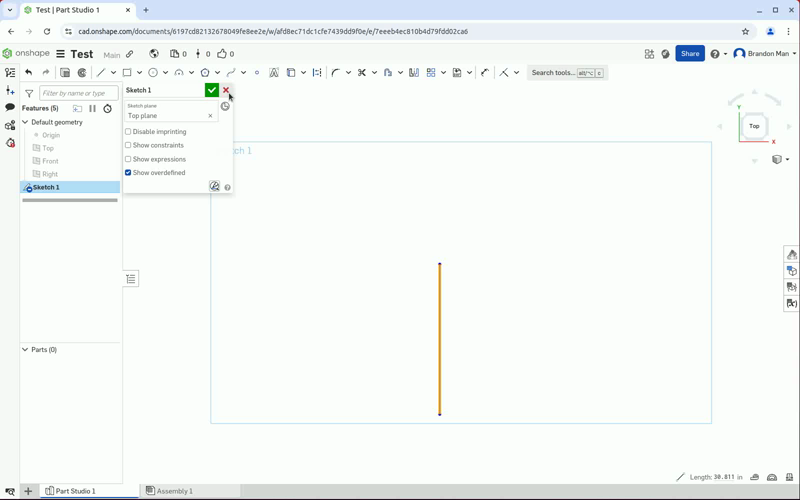
key(shift+h)
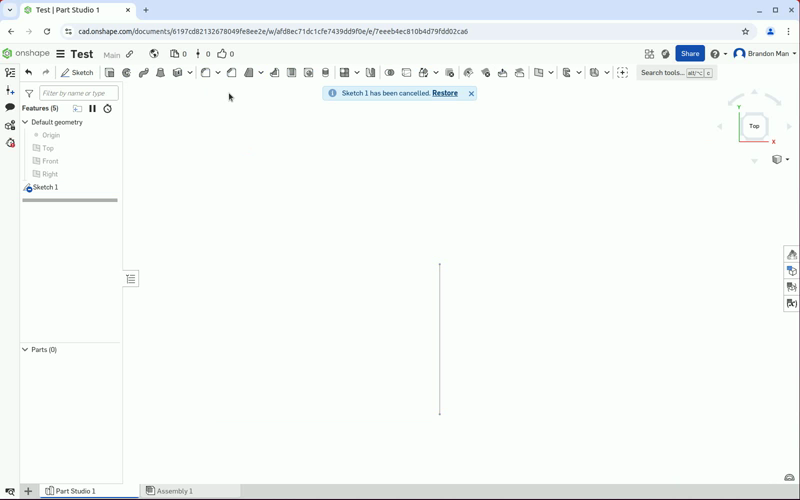
key(shift+s)
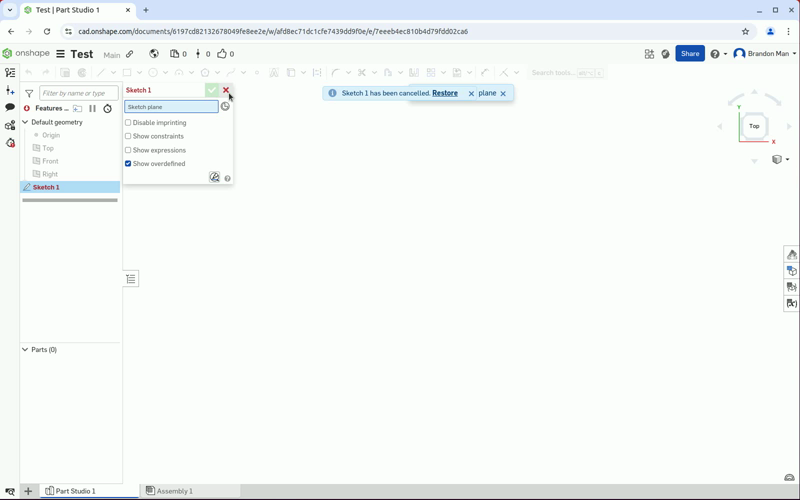
mouse_move(73, 150)
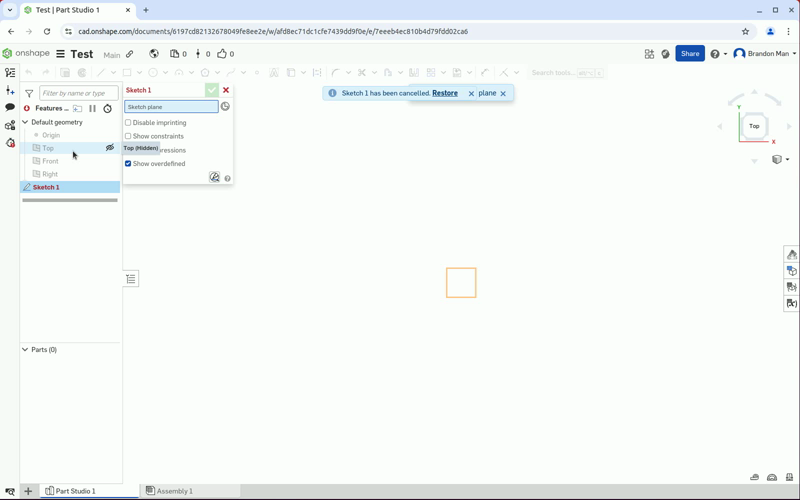
click(73, 150)
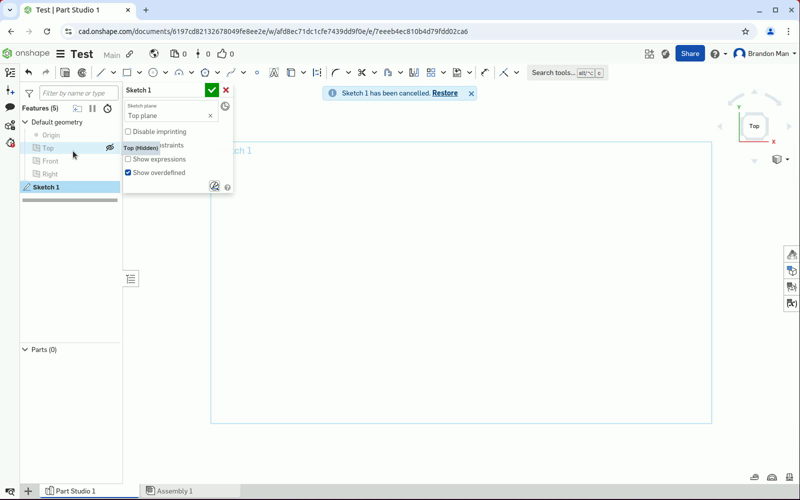
mouse_move(73, 352)
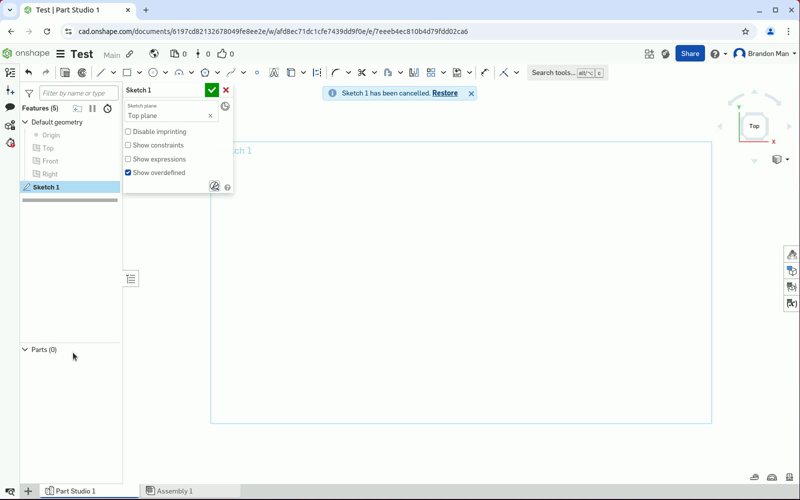
key(y)
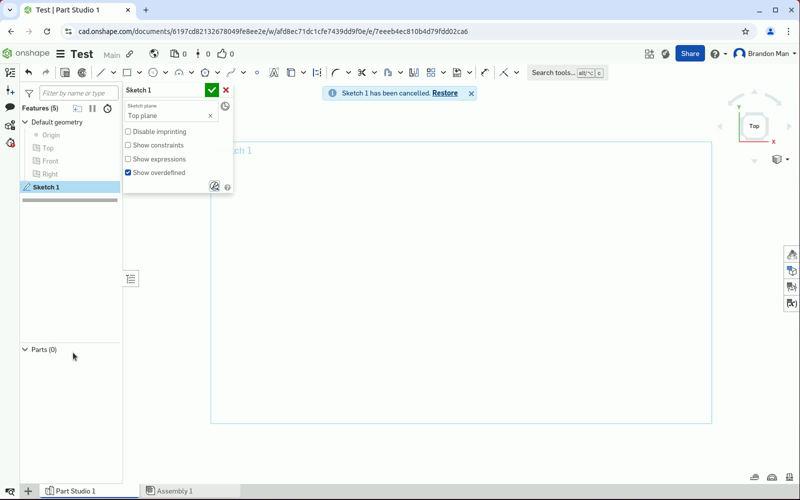
key(l)
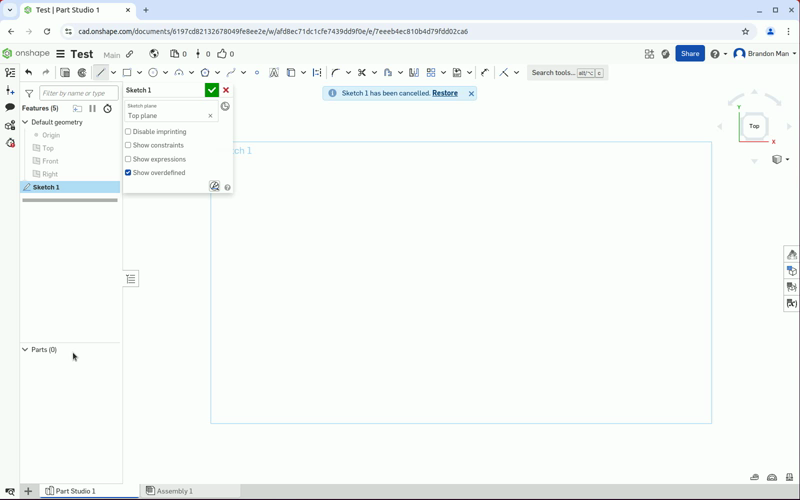
key_down(shift)
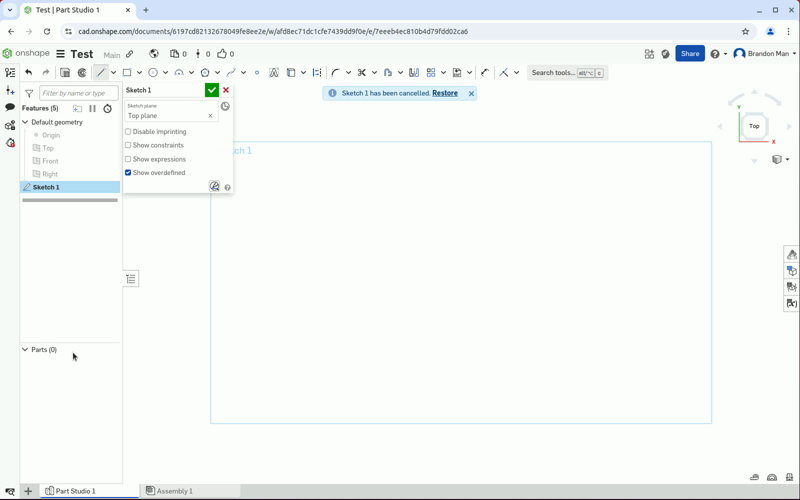
mouse_move(348, 316)
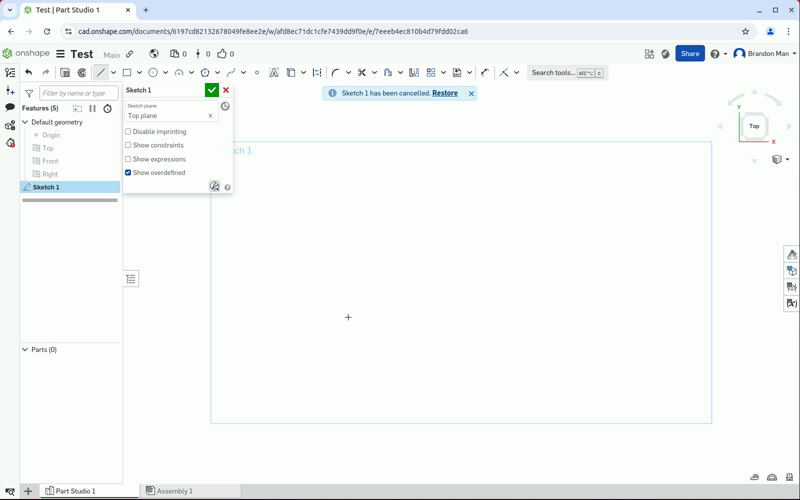
click(348, 316)
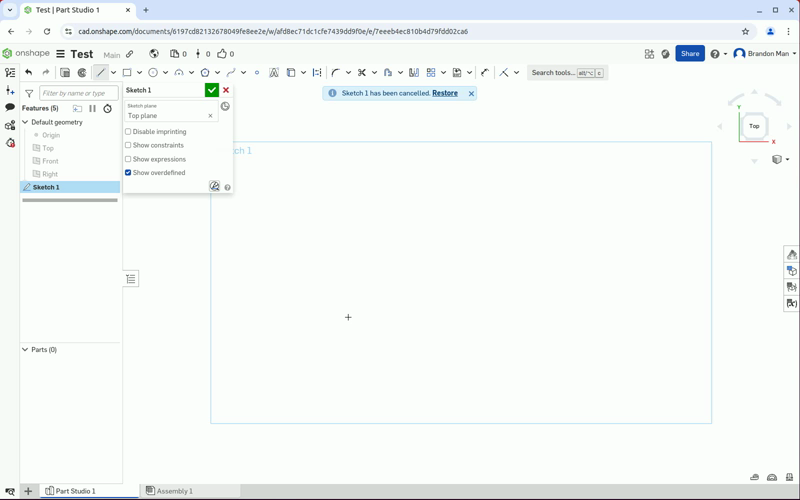
key_up(shift)
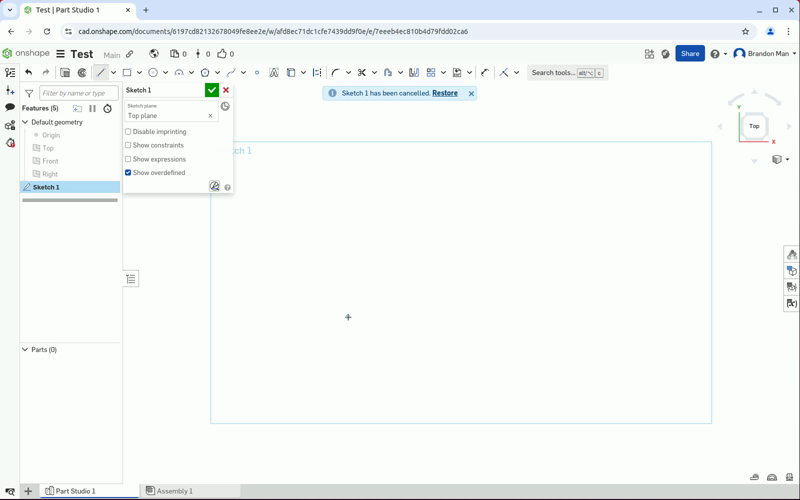
key_down(shift)
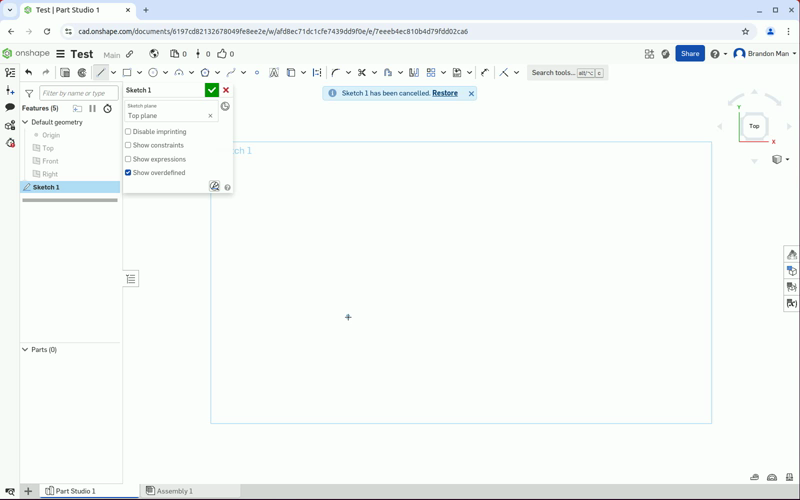
mouse_move(572, 316)
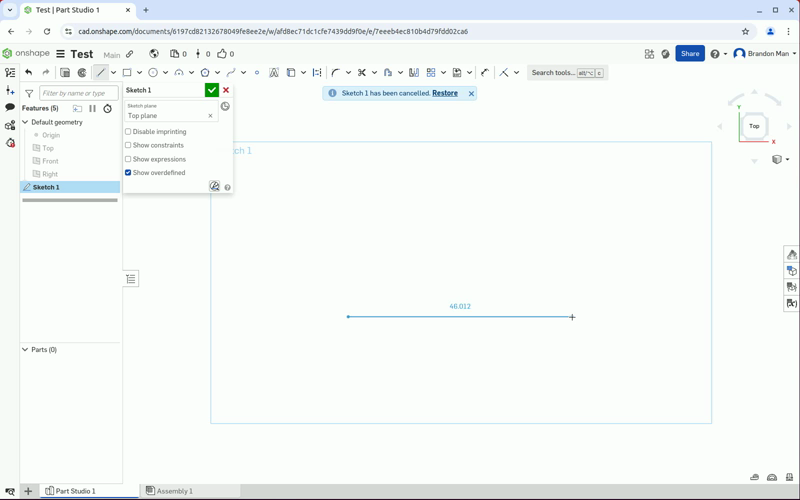
click(572, 316)
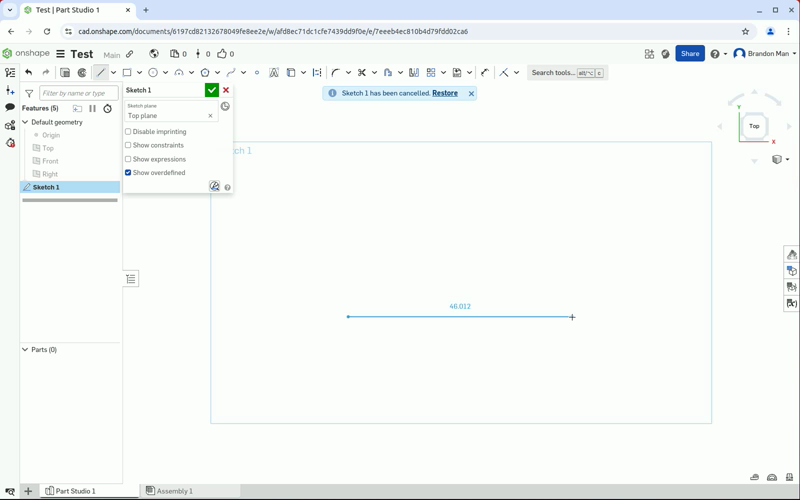
key_up(shift)
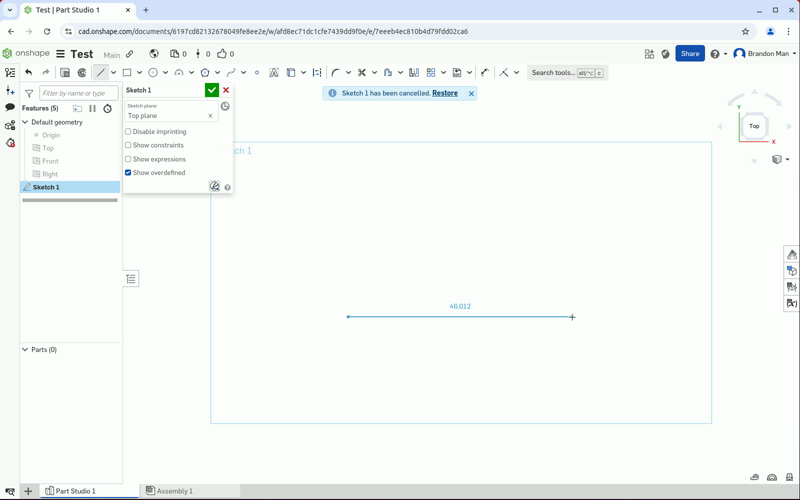
key_down(shift)
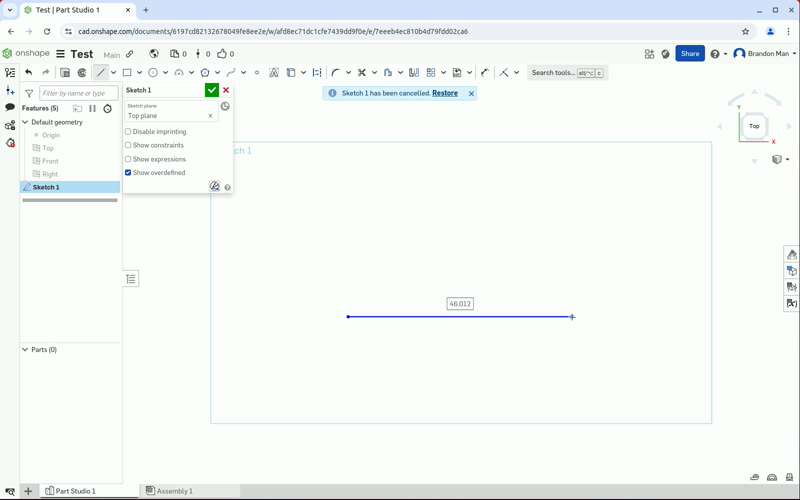
mouse_move(572, 251)
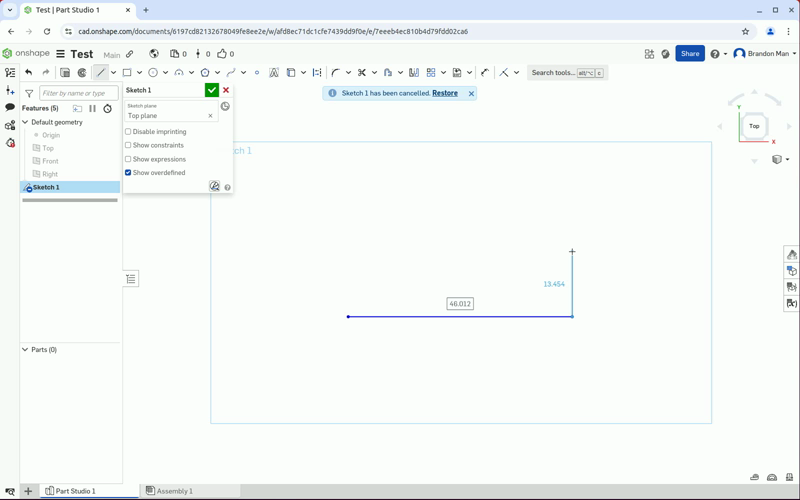
click(572, 251)
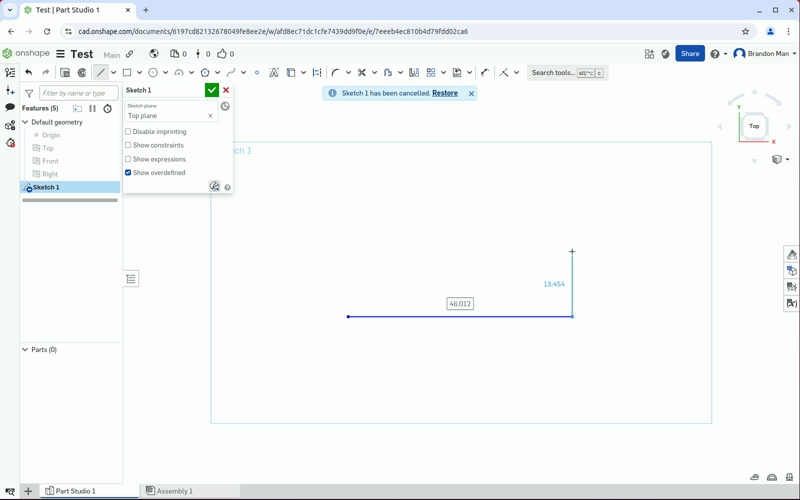
key_up(shift)
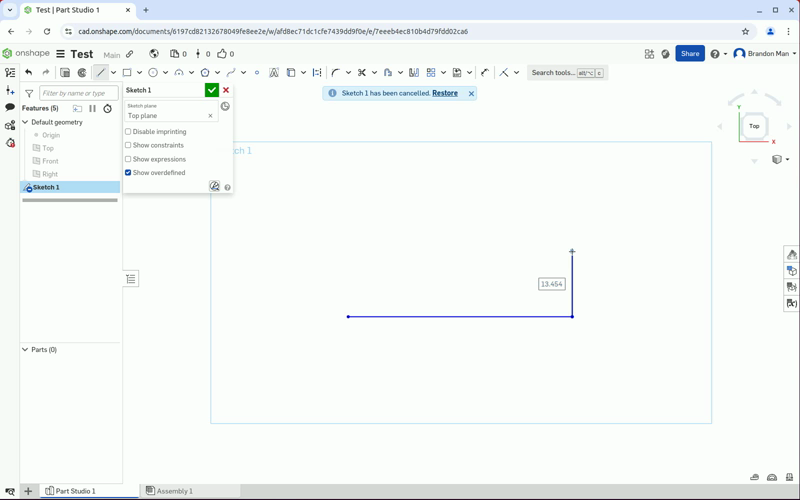
key_down(shift)
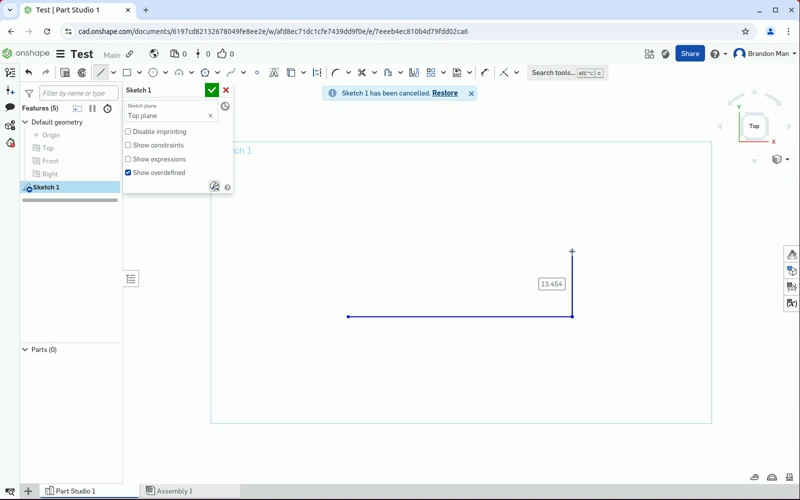
mouse_move(589, 251)
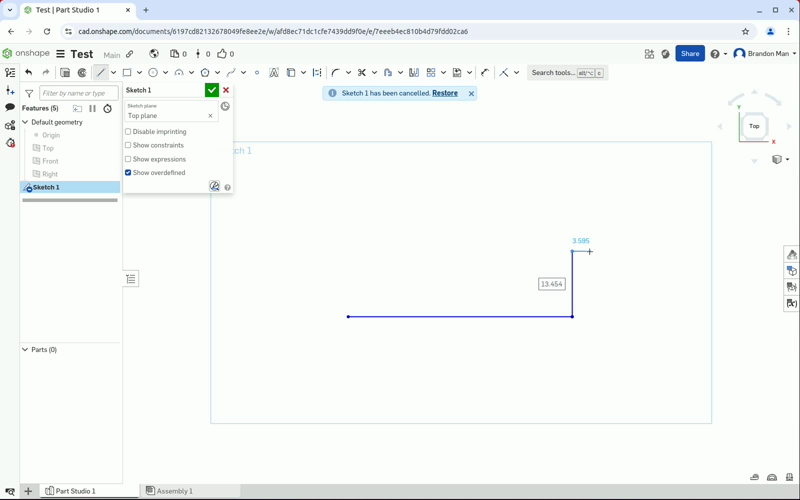
mouse_move(560, 251)
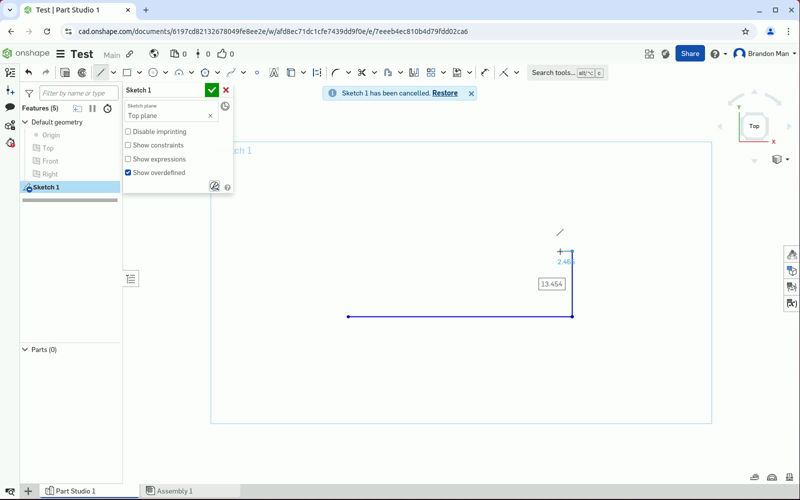
click(560, 251)
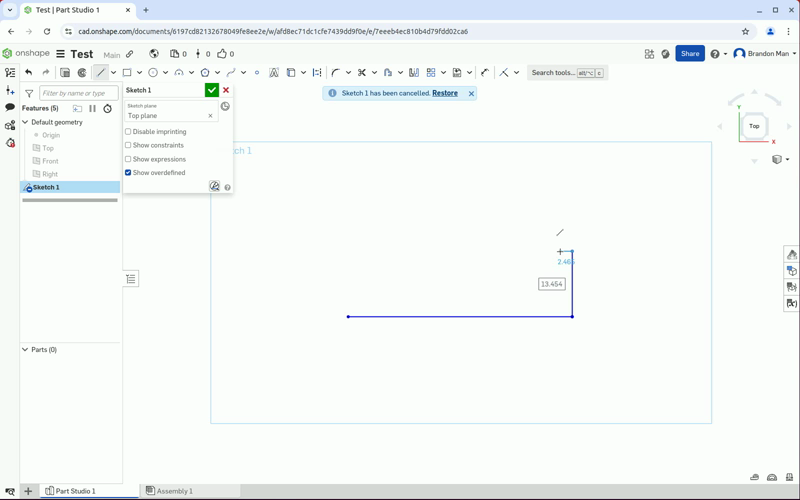
key_up(shift)
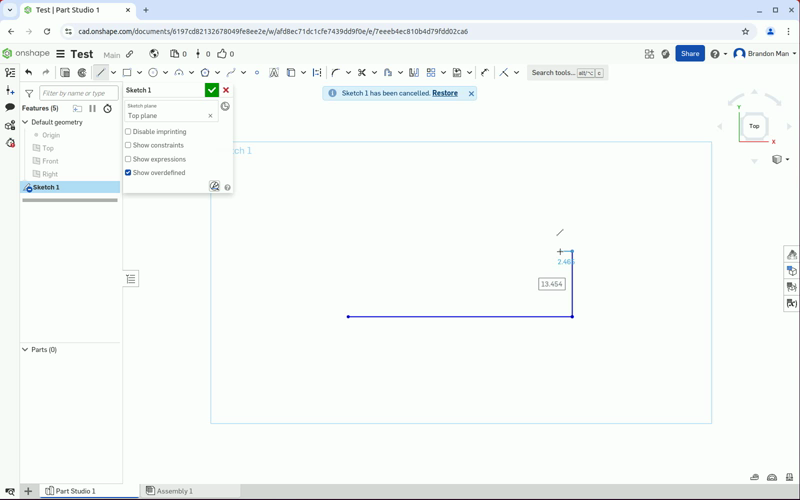
key_down(shift)
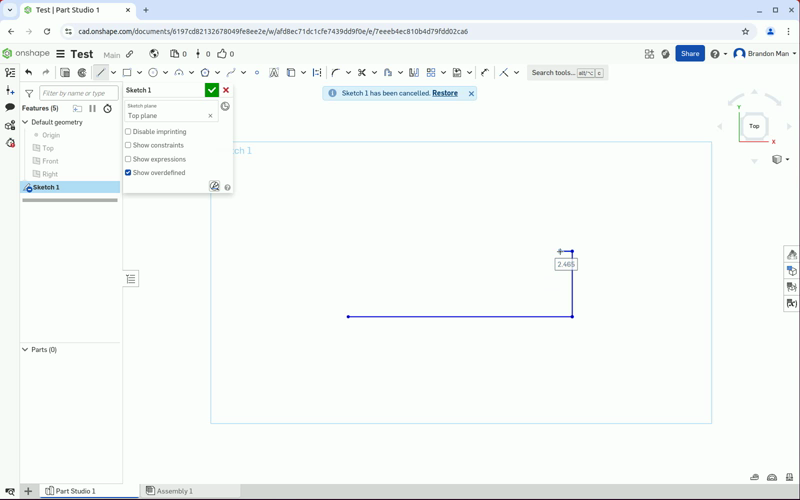
mouse_move(348, 251)
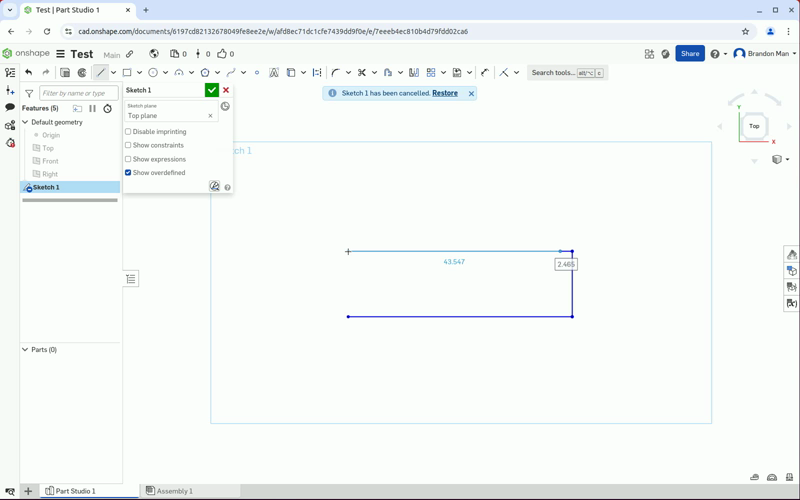
click(348, 251)
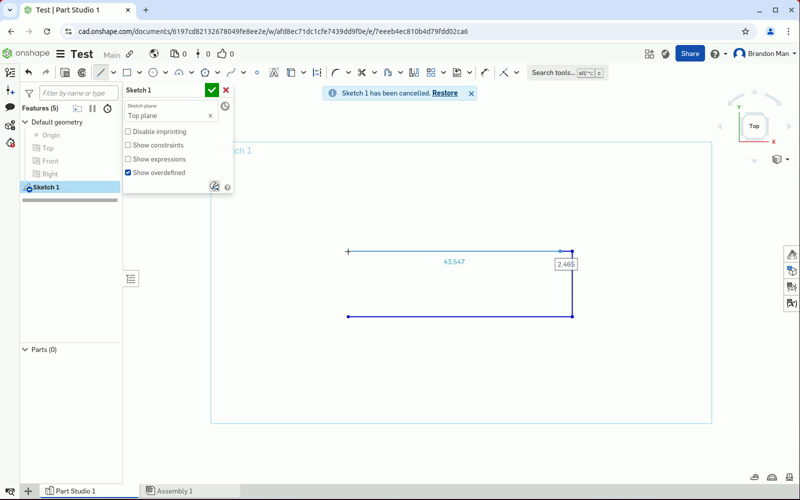
key_up(shift)
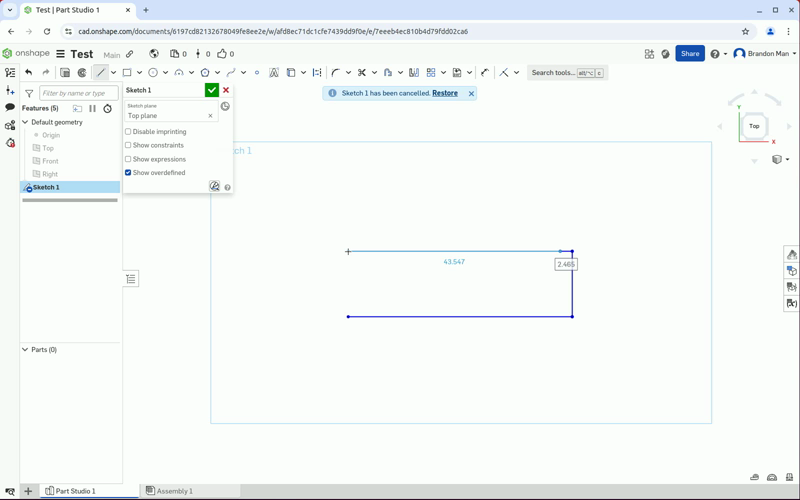
key_down(shift)
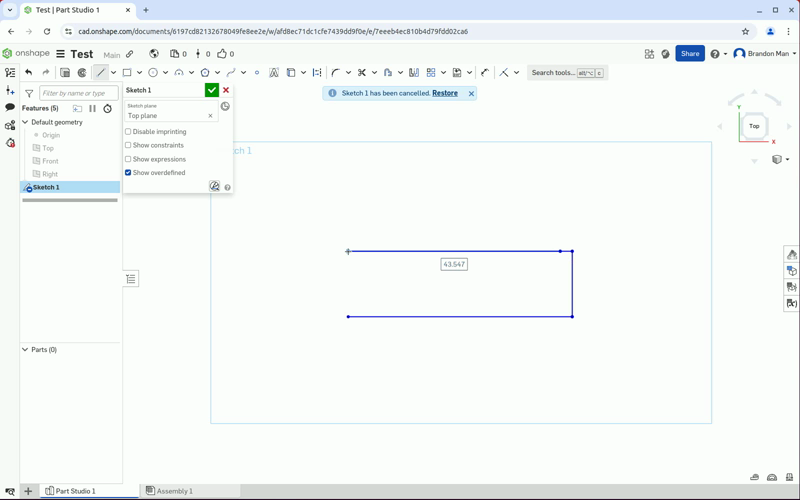
mouse_move(348, 316)
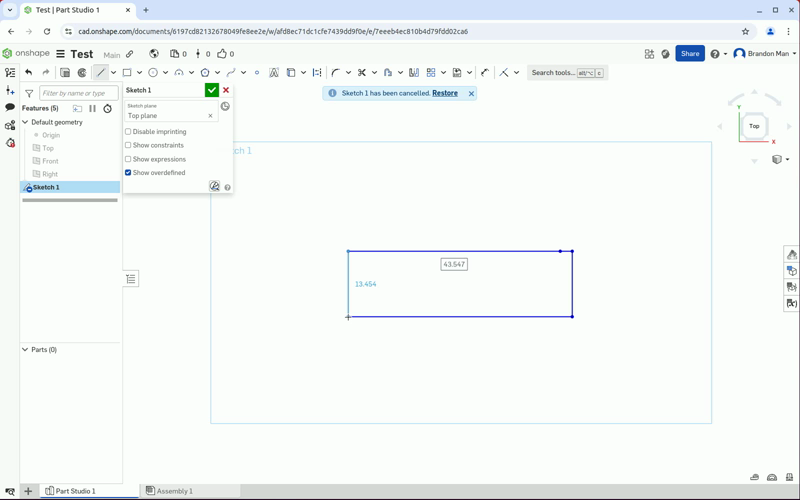
key_up(shift)
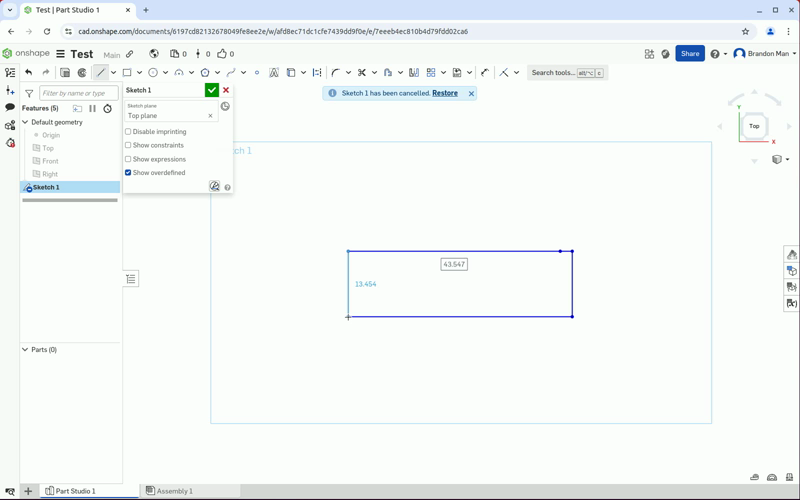
click(348, 316)
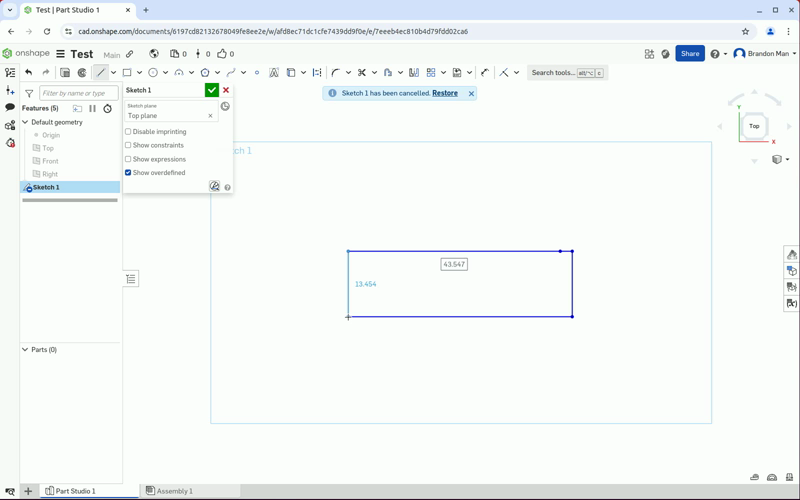
key(esc)
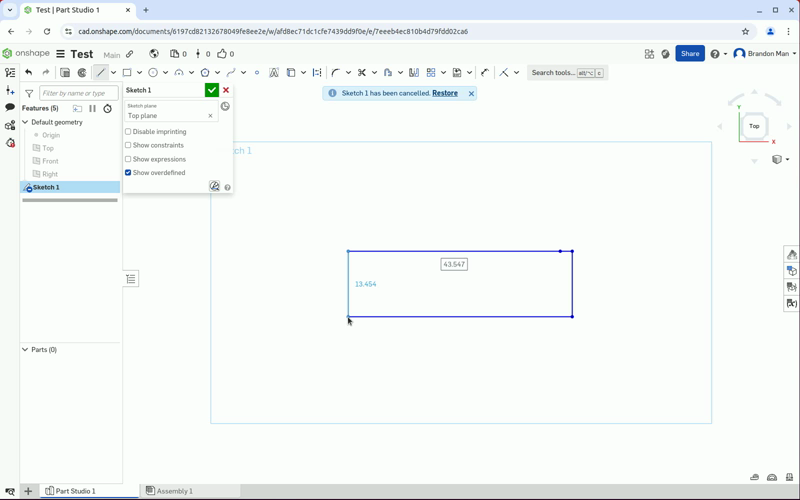
mouse_move(422, 262)
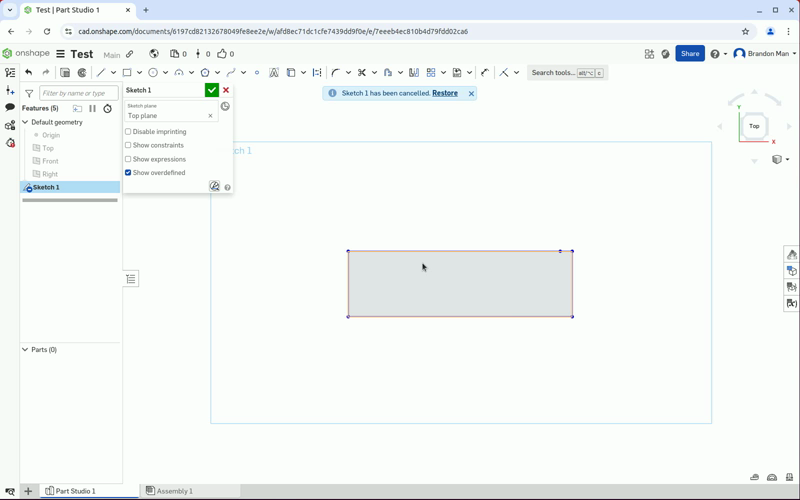
click(422, 262)
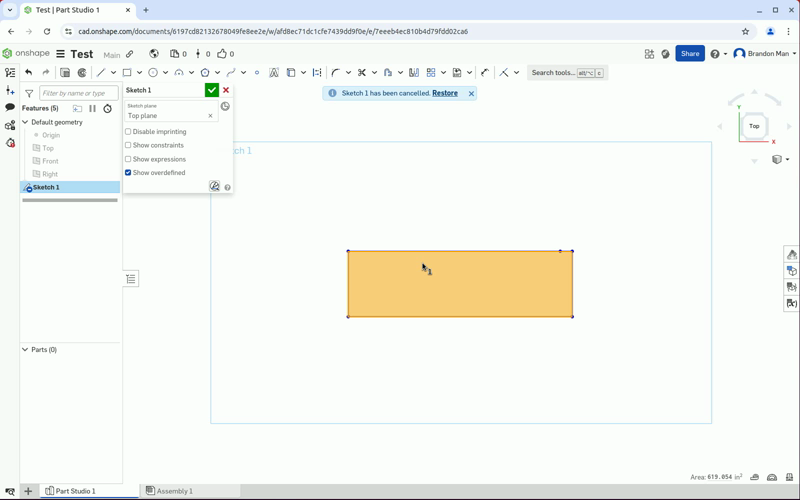
mouse_move(73, 352)
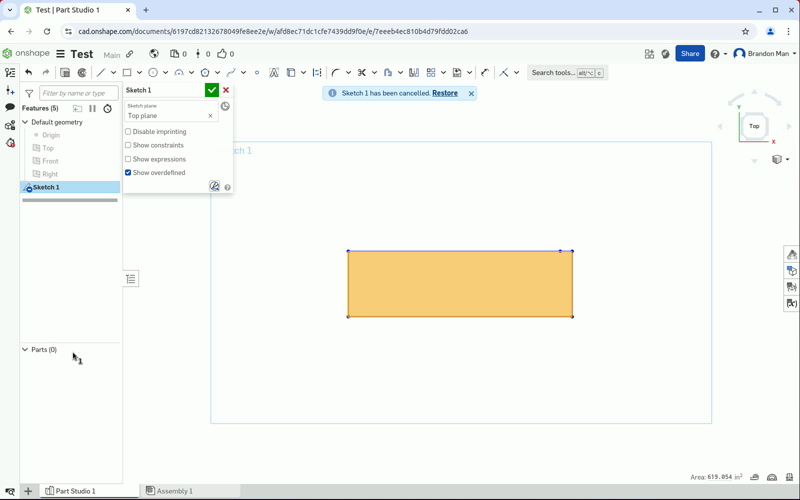
key(shift+y)
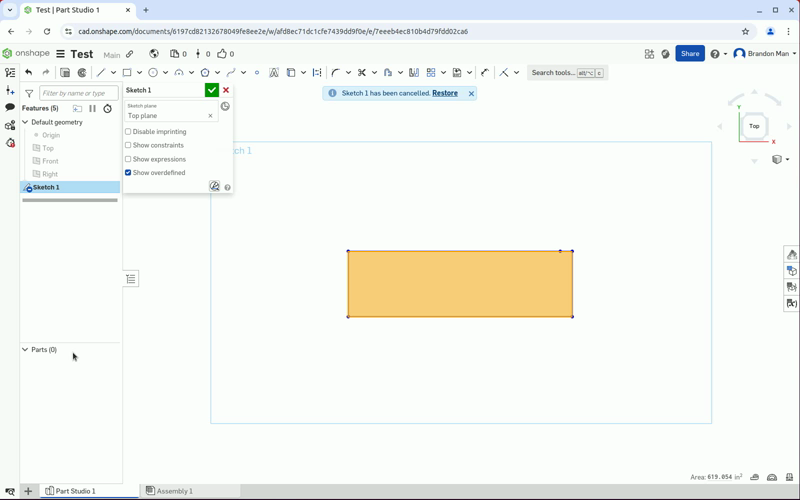
key(shift+e)
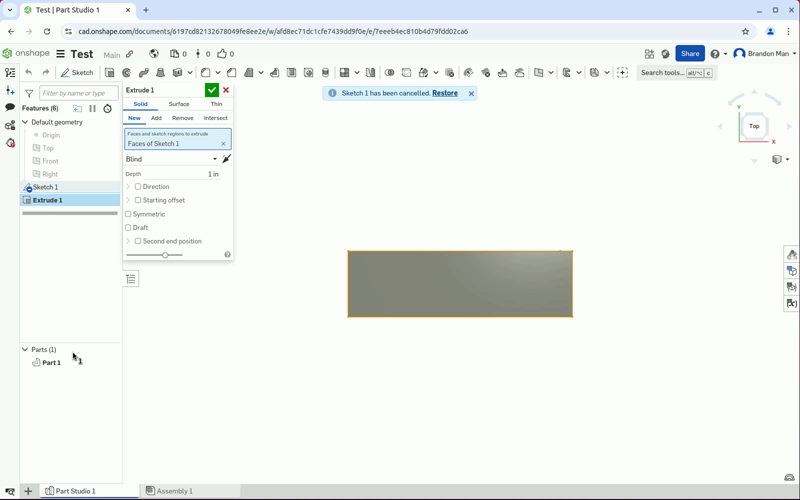
mouse_move(143, 106)
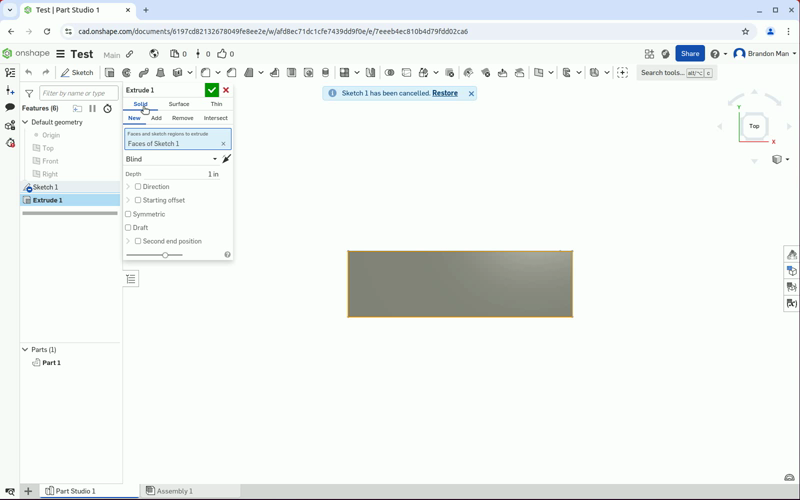
click(143, 106)
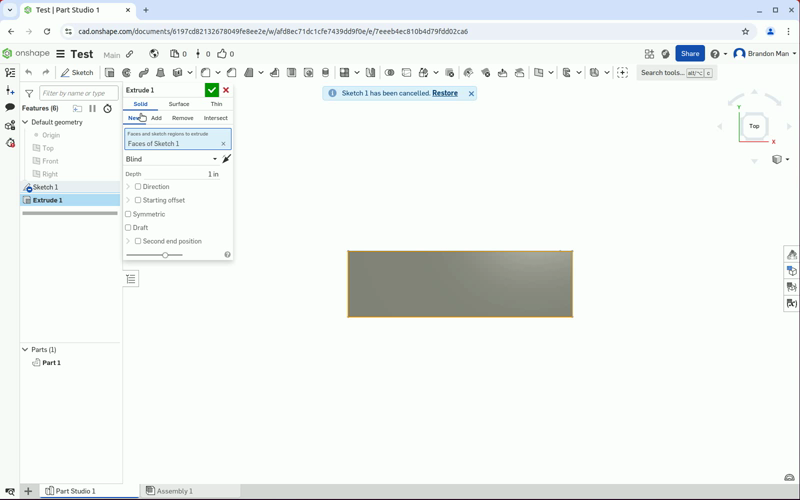
mouse_move(137, 120)
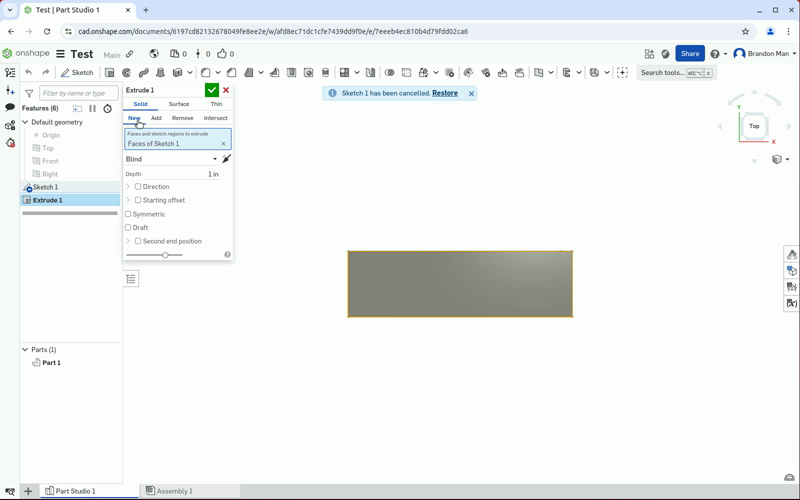
click(137, 120)
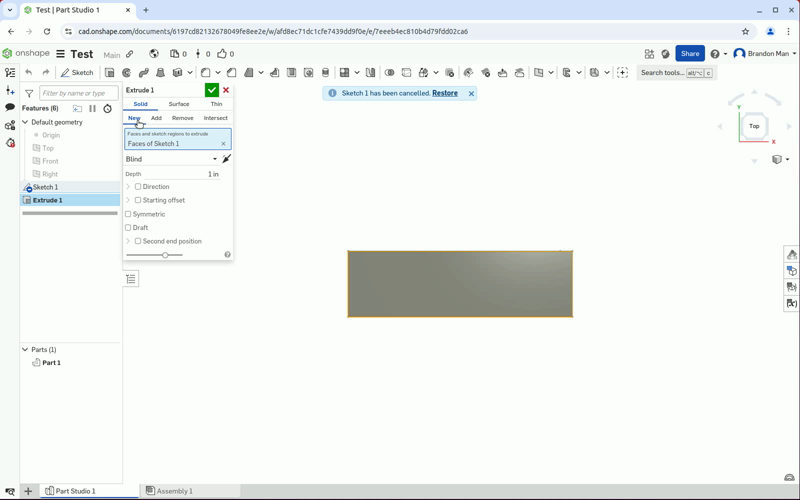
key(tab, 4)
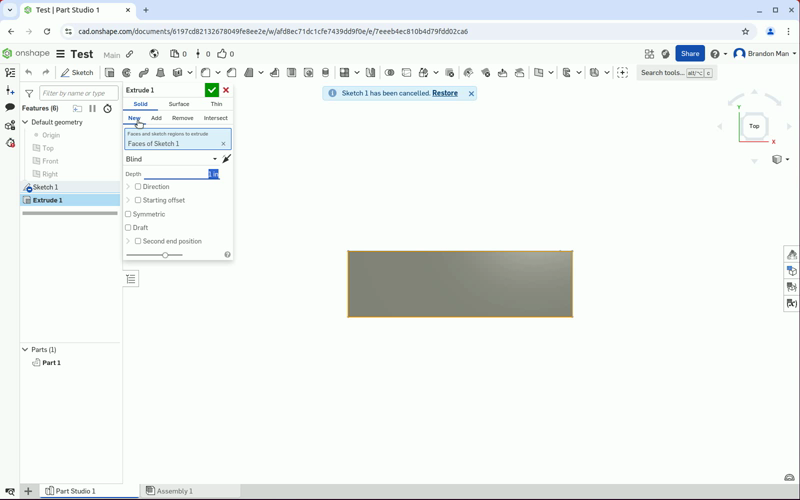
text(0.481)
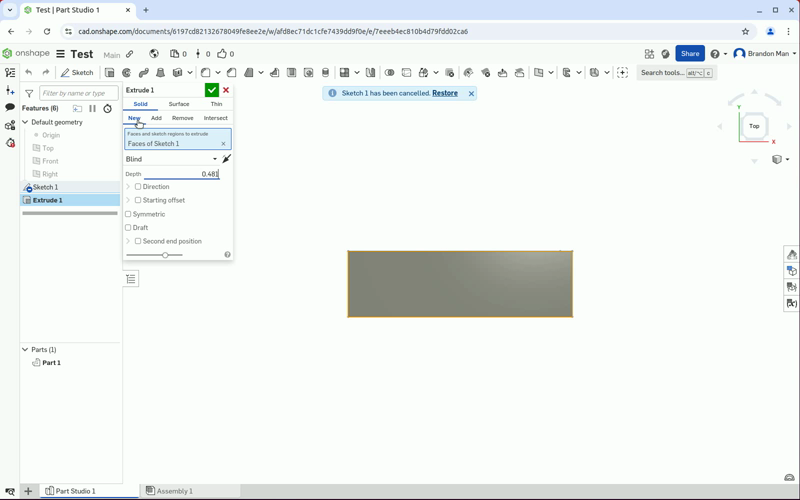
key(enter)
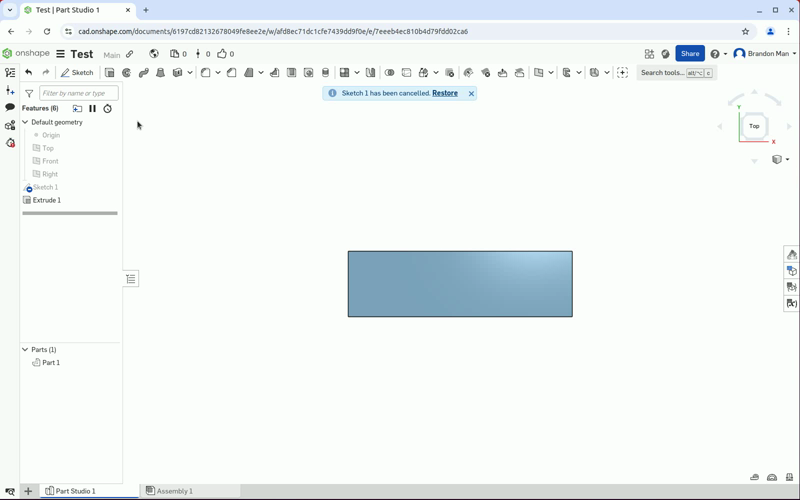
key(shift+h)
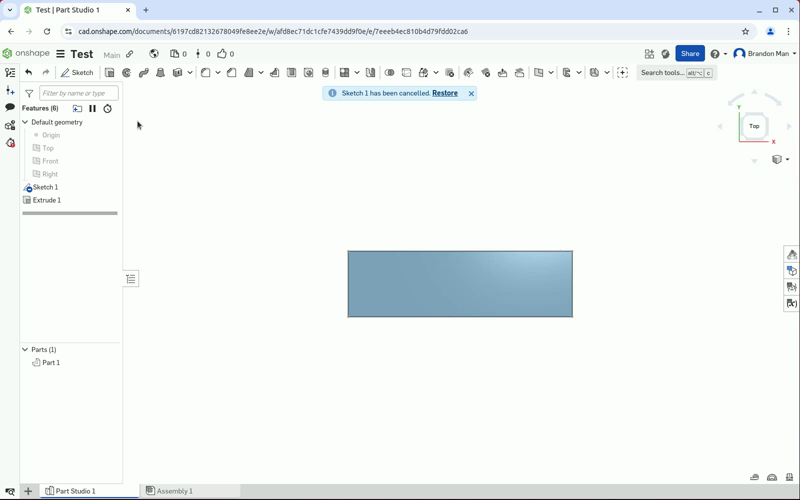
key(shift+h)
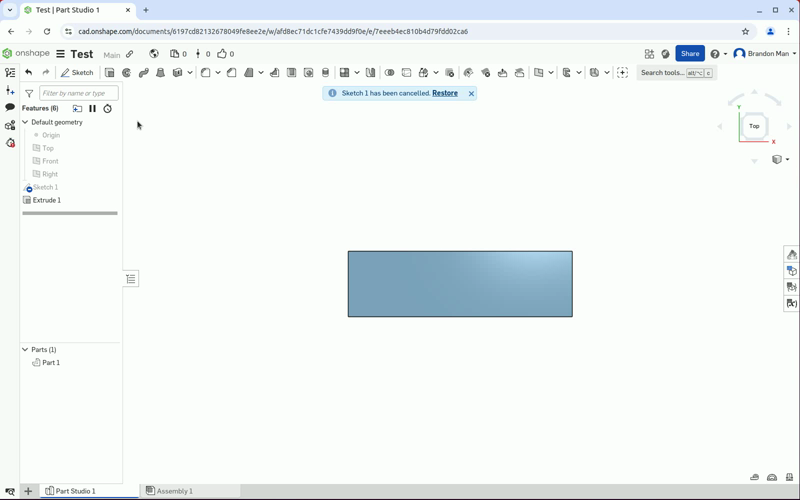
mouse_move(73, 189)
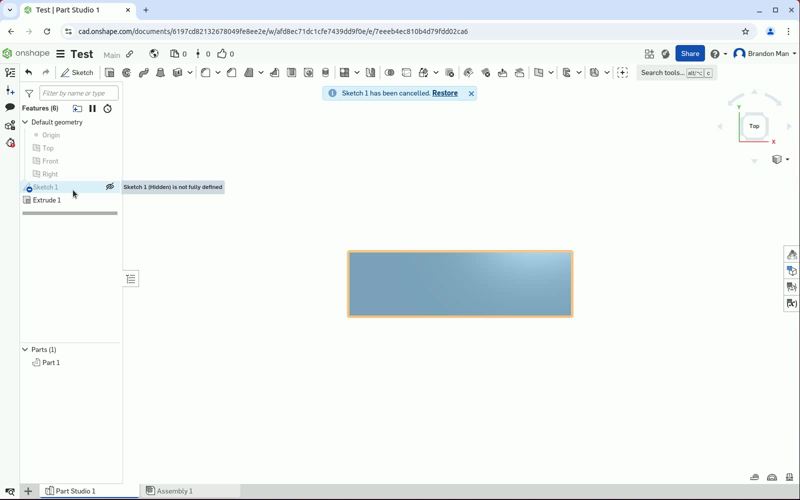
click(73, 189)
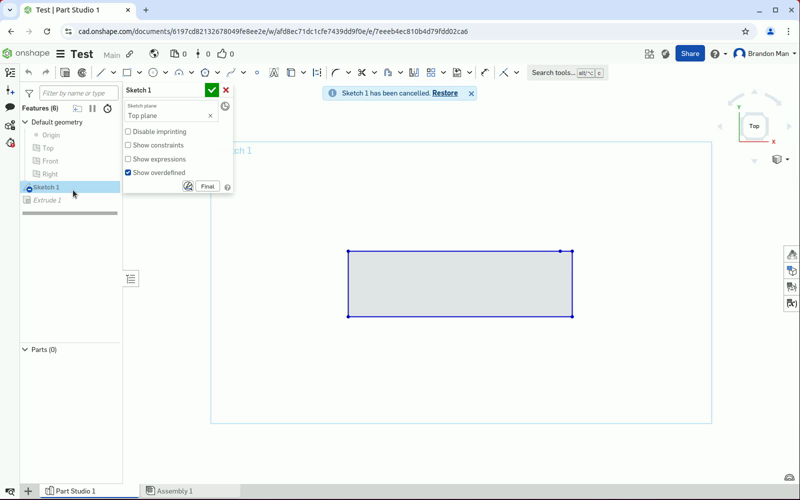
mouse_move(229, 92)
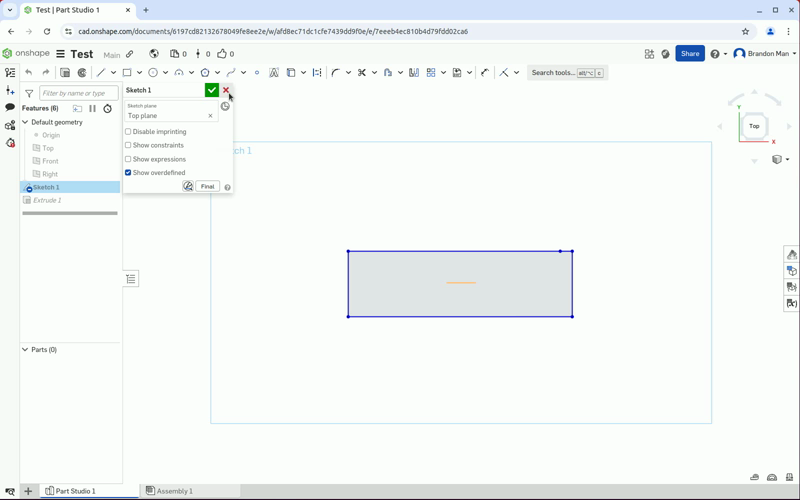
click(229, 92)
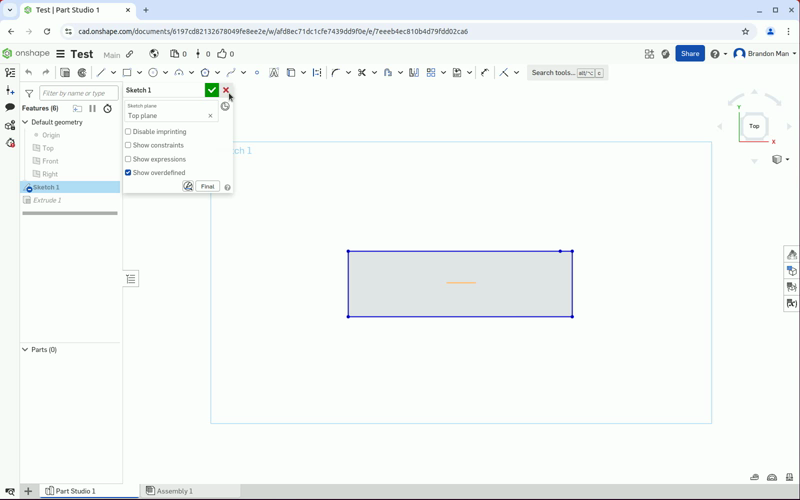
key(shift+s)
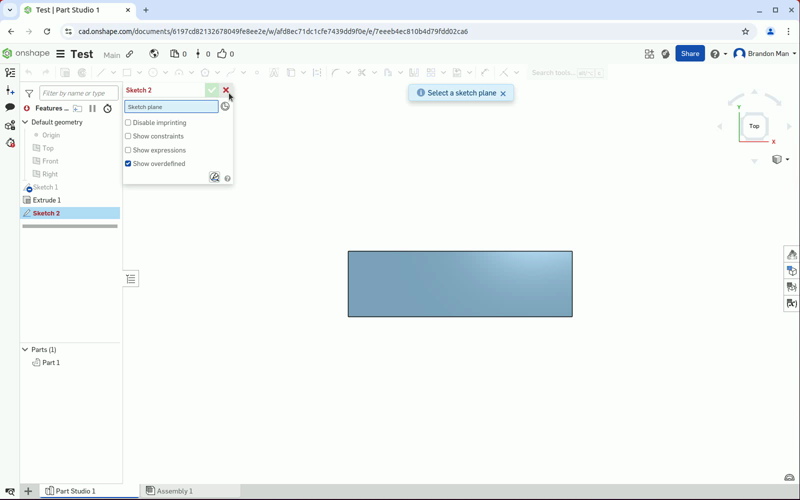
mouse_move(73, 150)
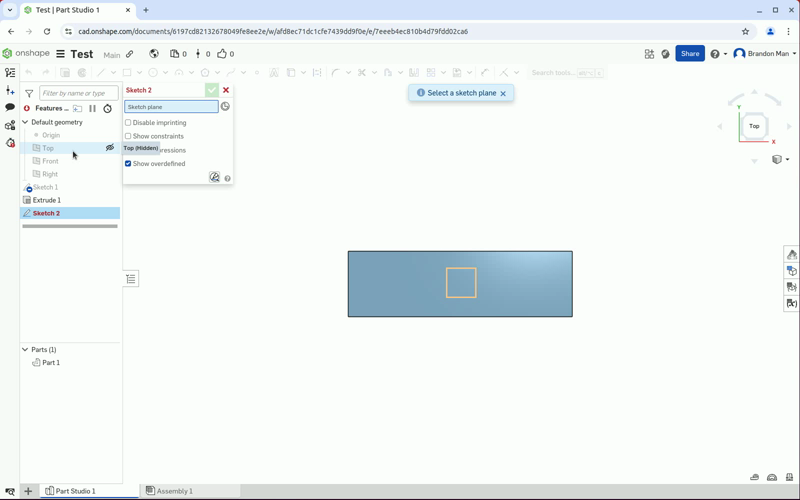
click(73, 150)
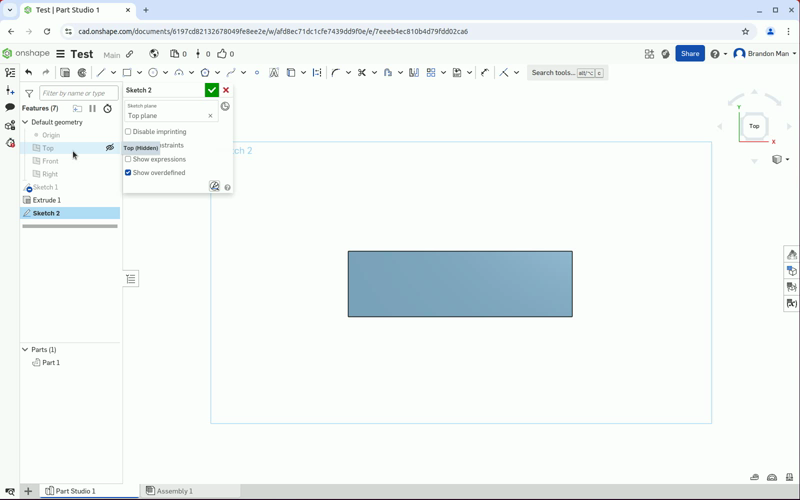
mouse_move(73, 352)
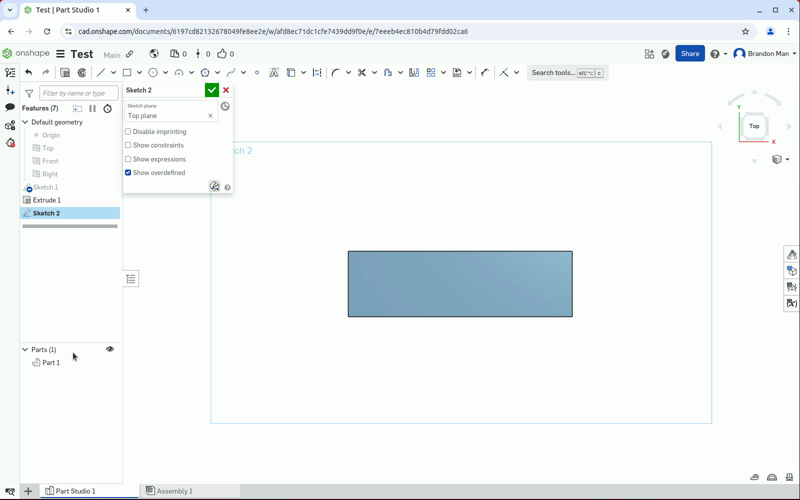
key(y)
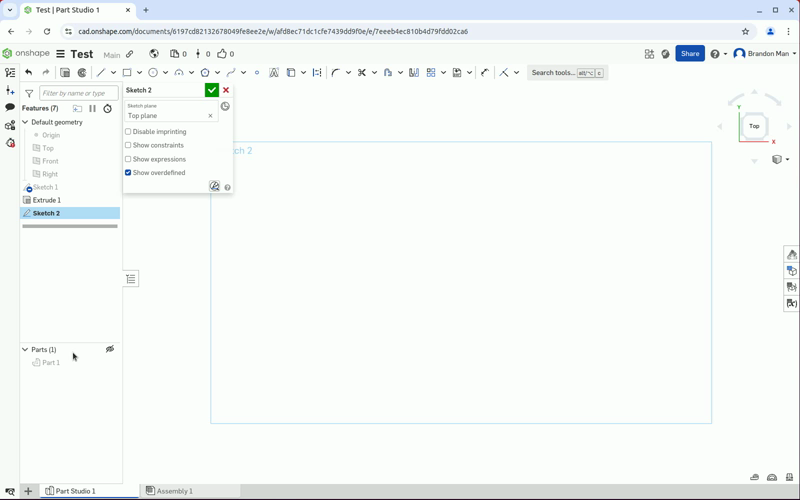
key(l)
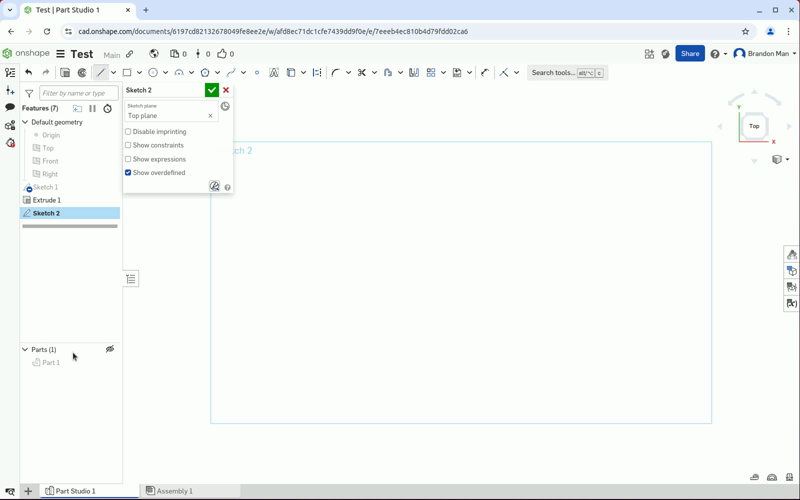
key_down(shift)
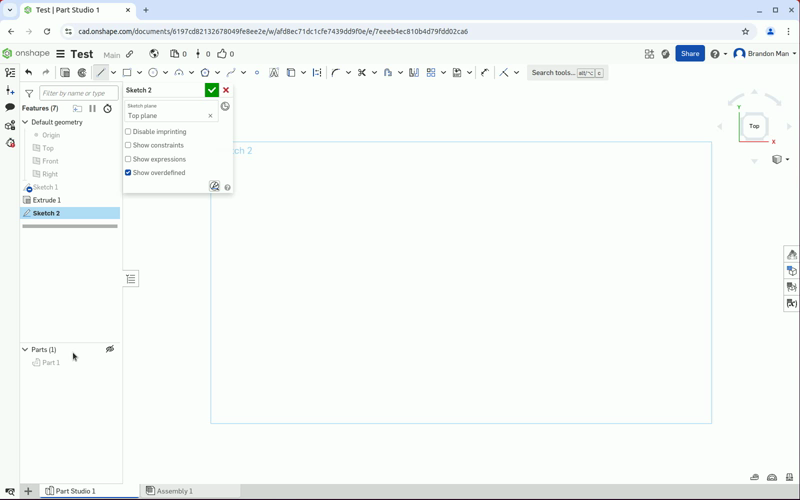
mouse_move(561, 249)
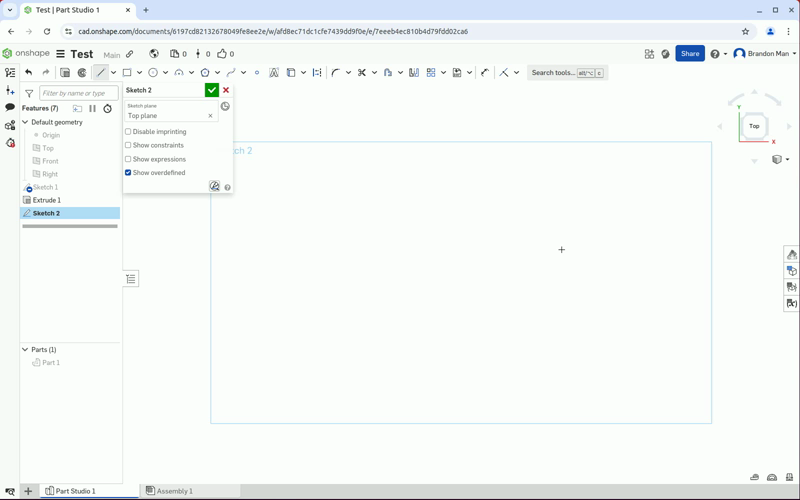
click(561, 249)
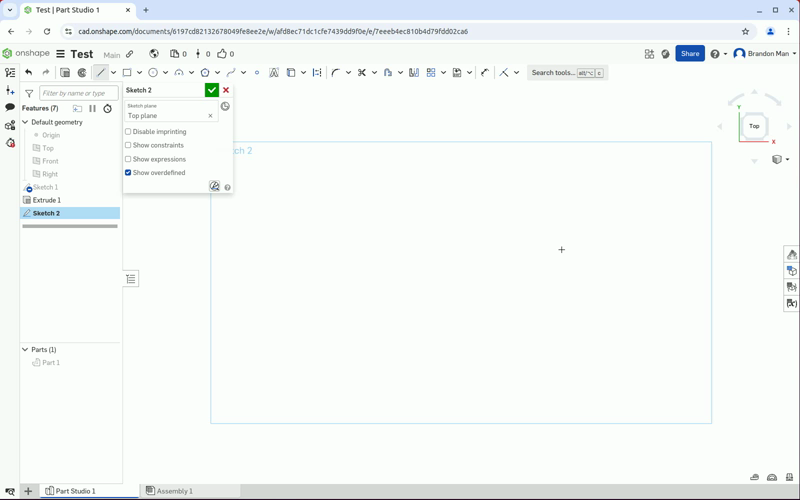
key_up(shift)
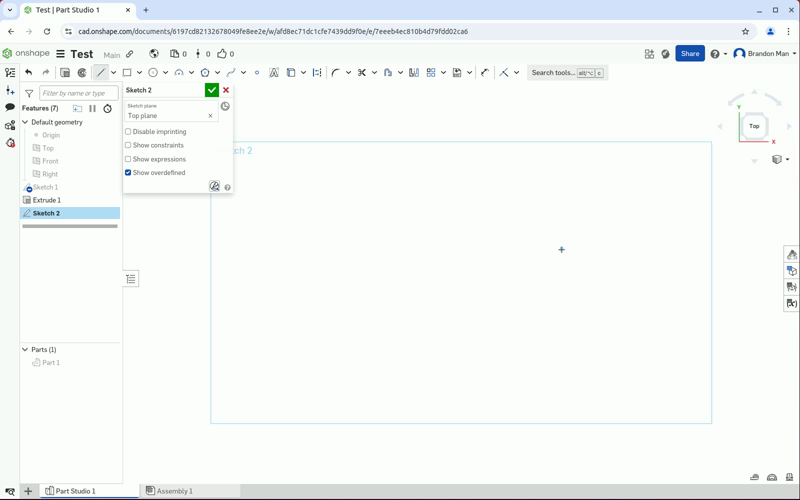
key_down(shift)
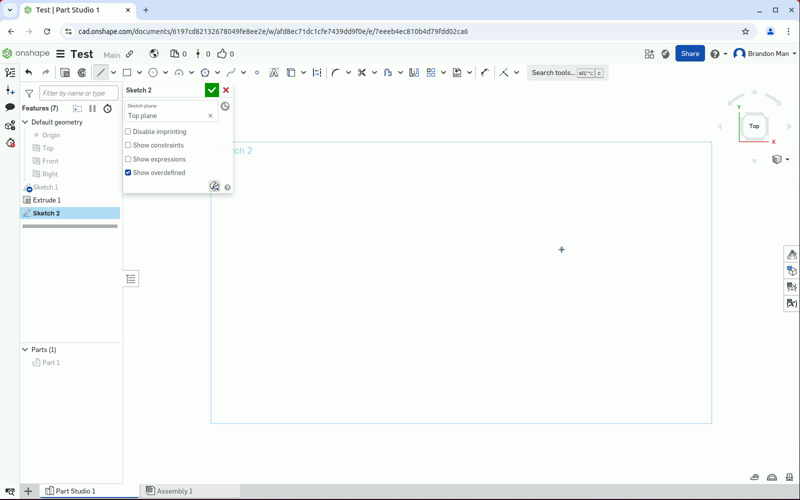
mouse_move(589, 249)
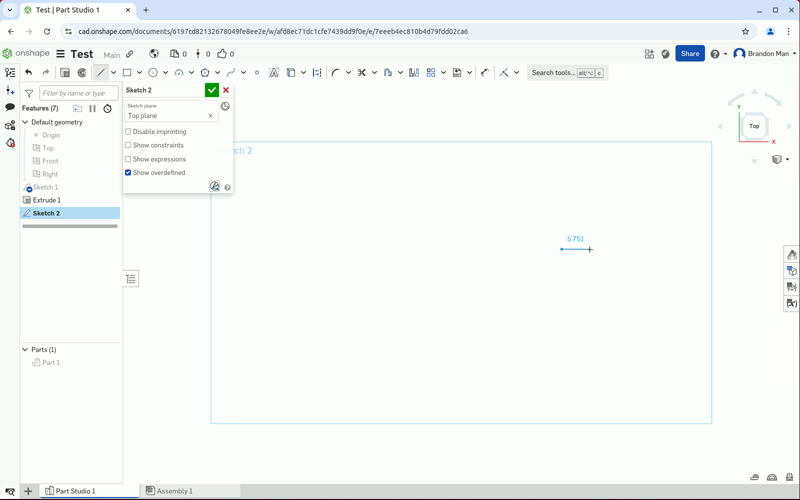
mouse_move(574, 249)
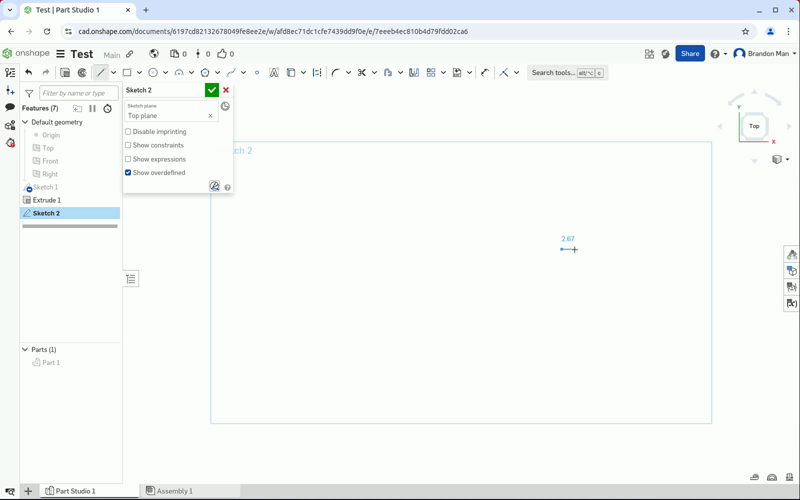
click(574, 249)
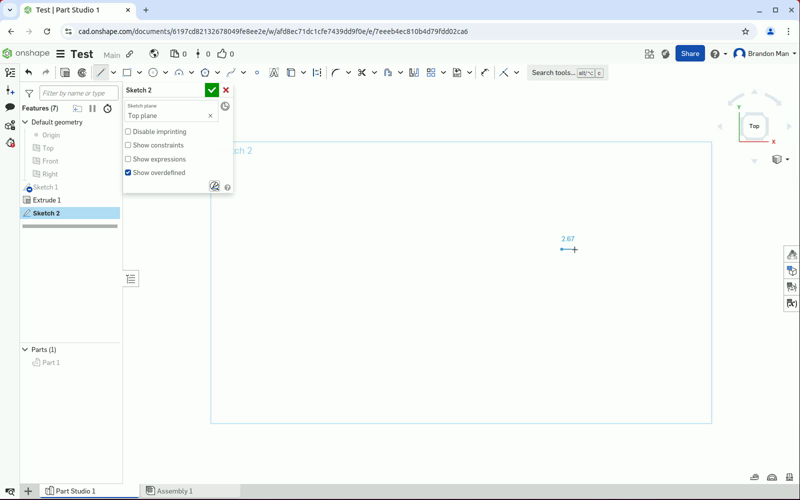
key_up(shift)
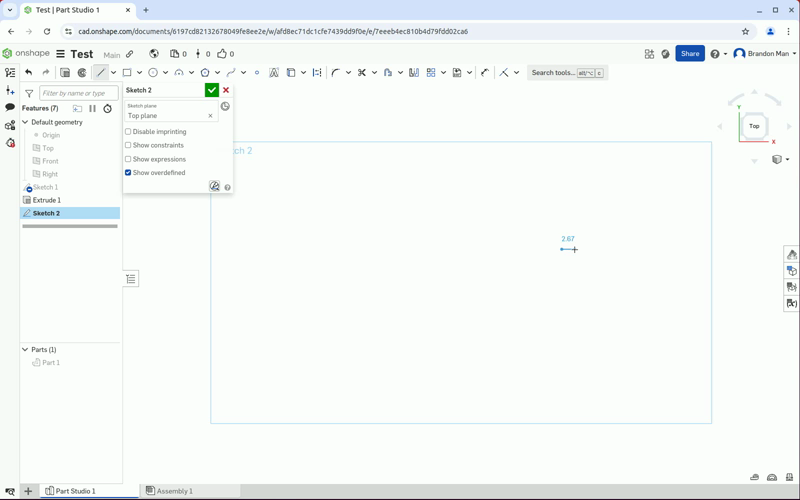
key_down(shift)
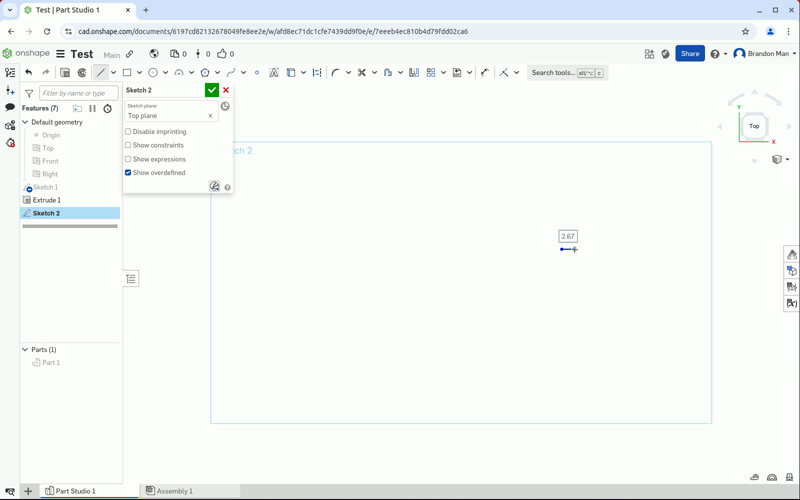
mouse_move(589, 249)
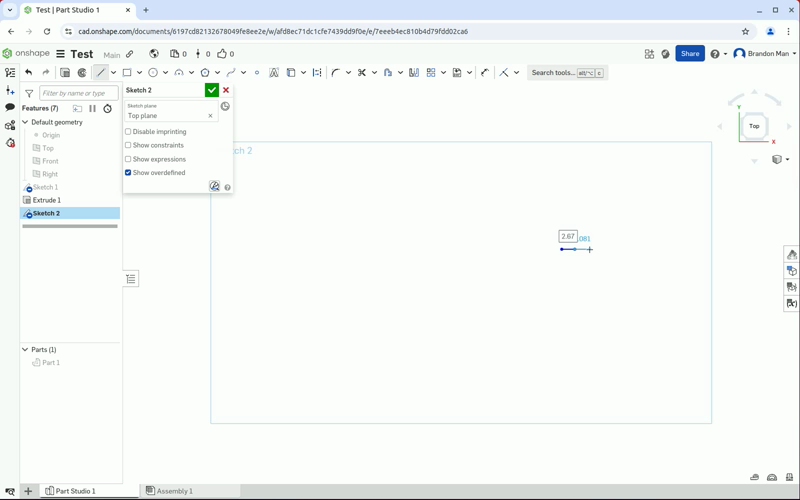
mouse_move(574, 236)
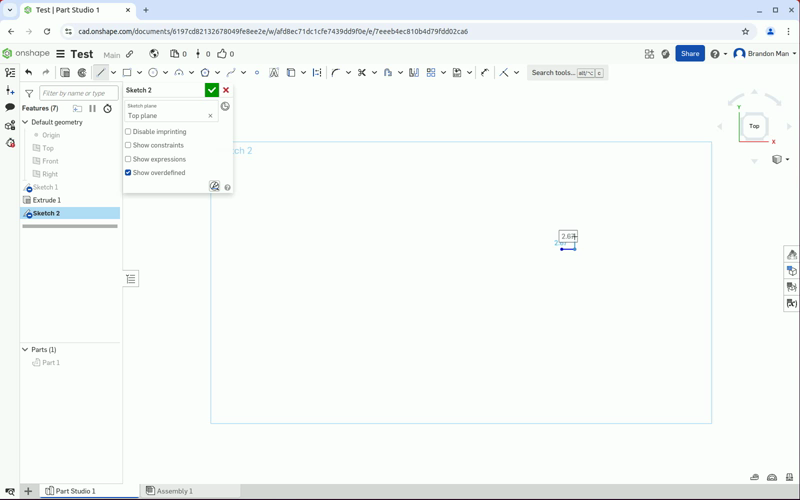
click(574, 236)
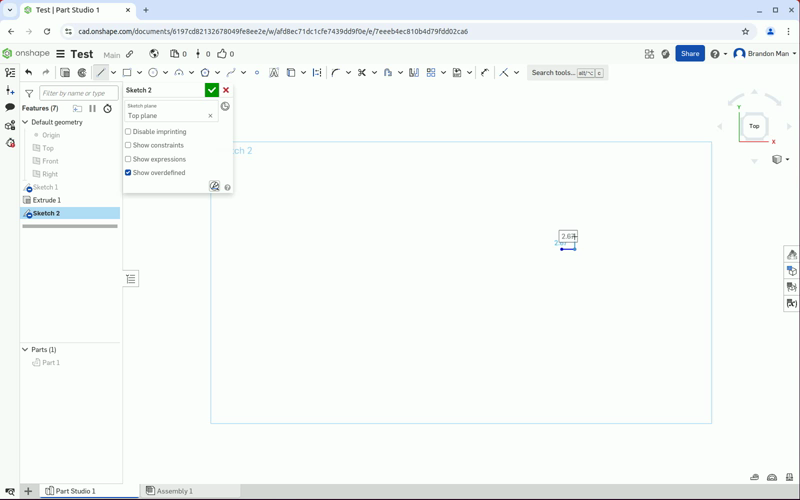
key_up(shift)
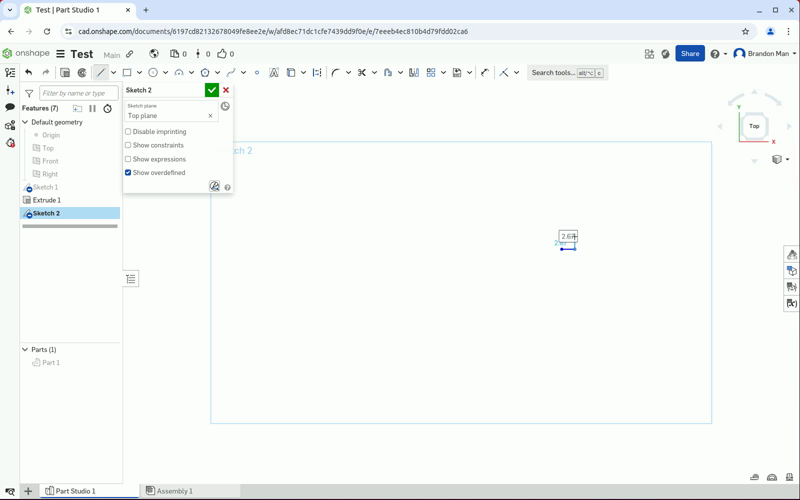
key_down(shift)
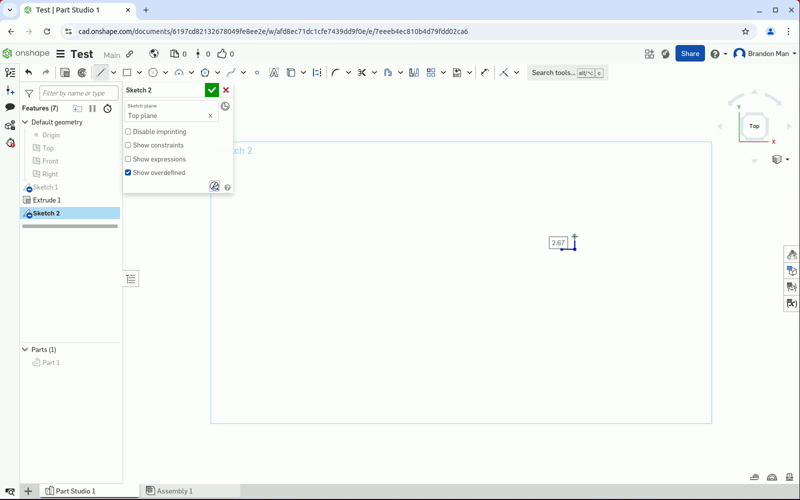
mouse_move(589, 236)
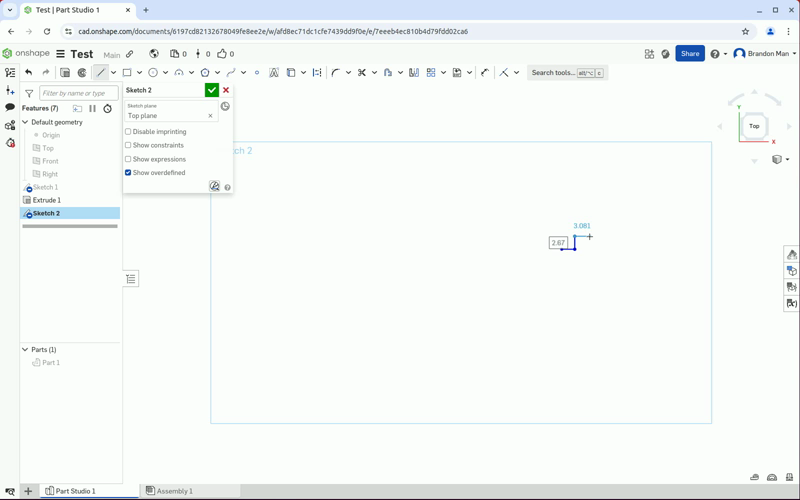
mouse_move(561, 236)
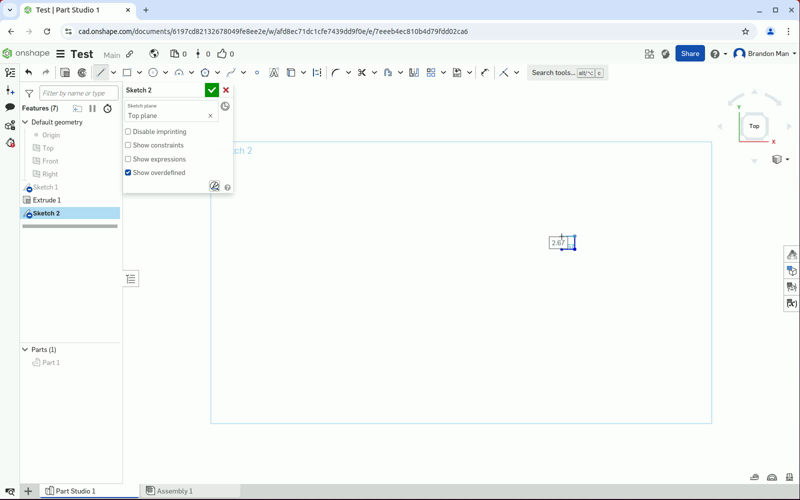
click(561, 236)
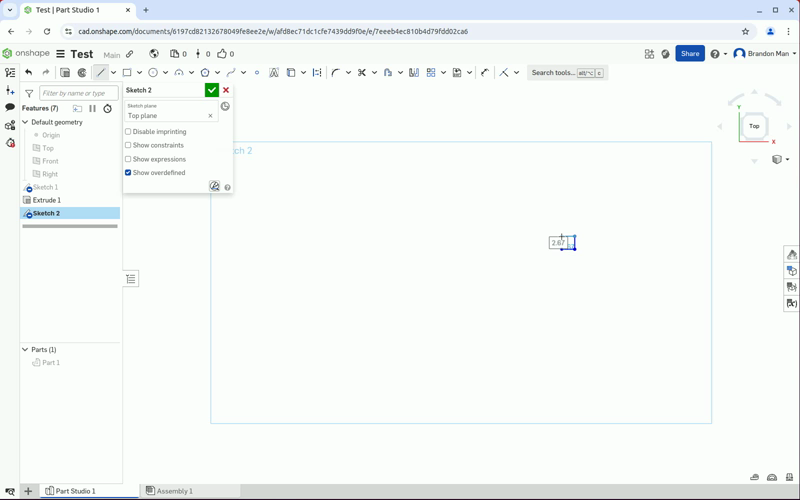
key_up(shift)
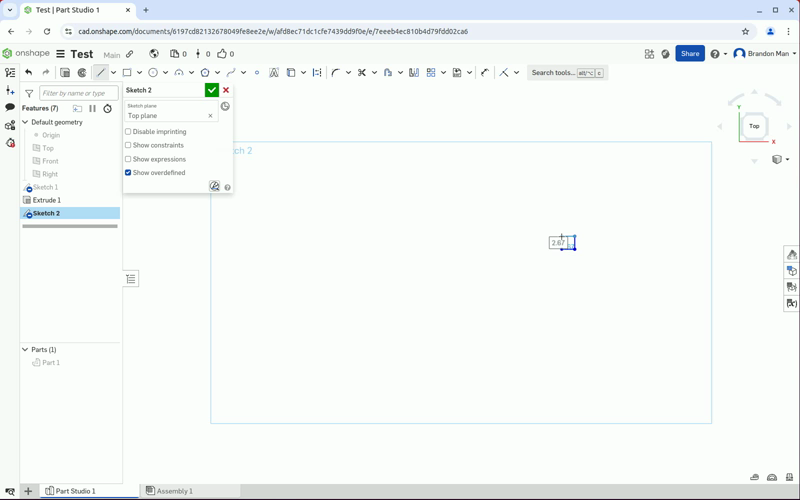
mouse_move(589, 236)
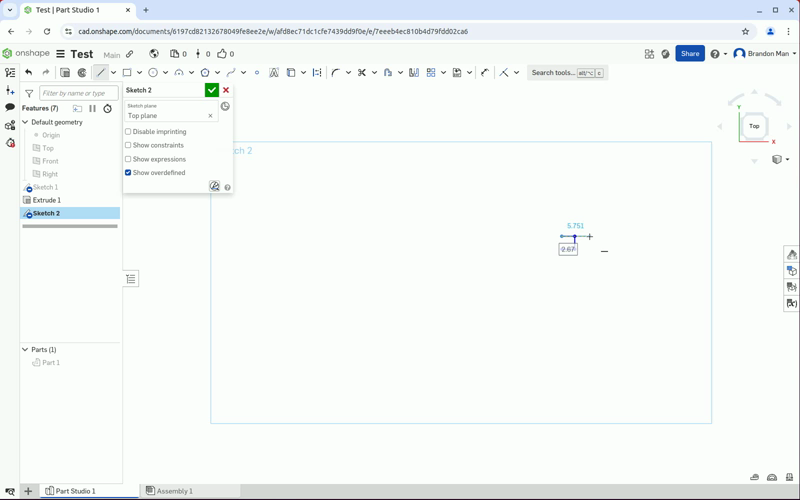
key_down(shift)
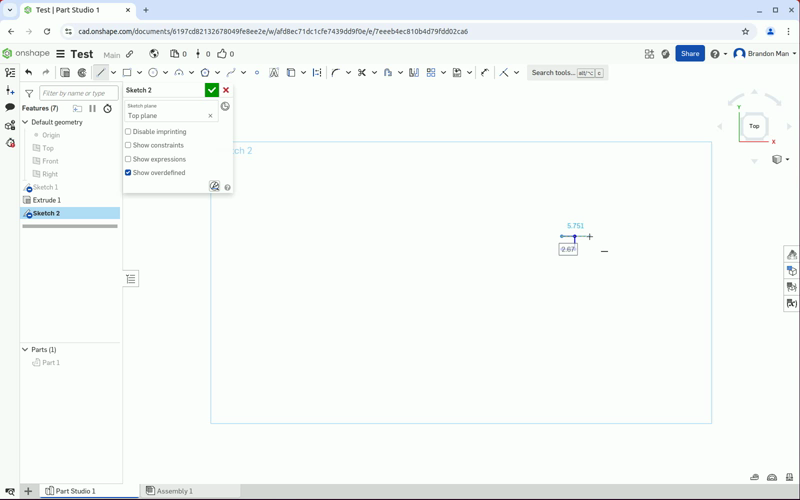
mouse_move(561, 249)
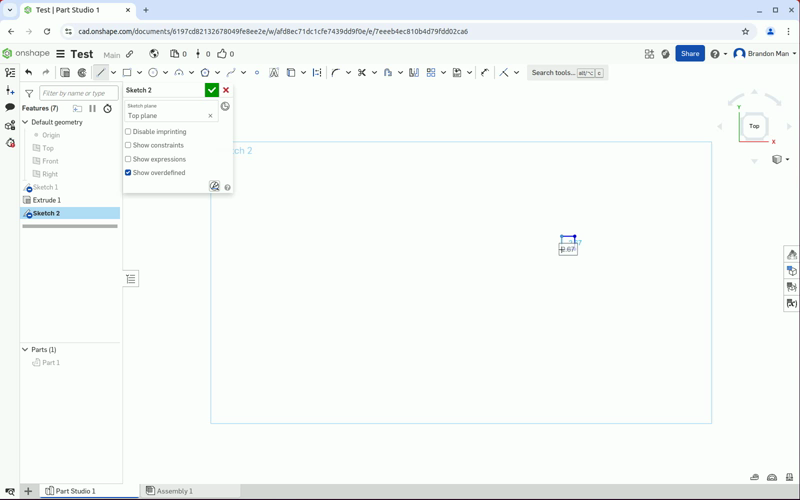
key_up(shift)
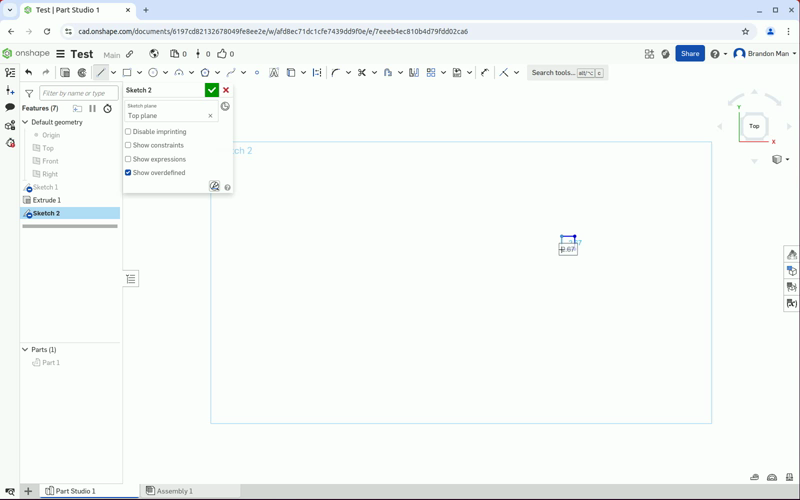
click(561, 249)
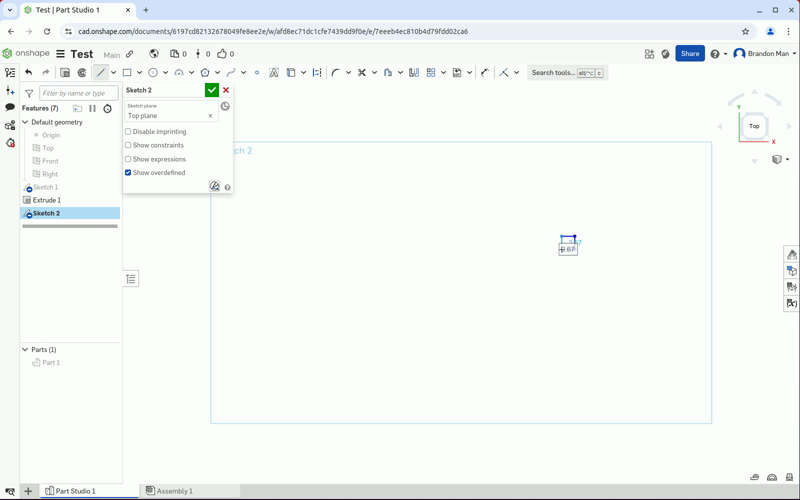
key(esc)
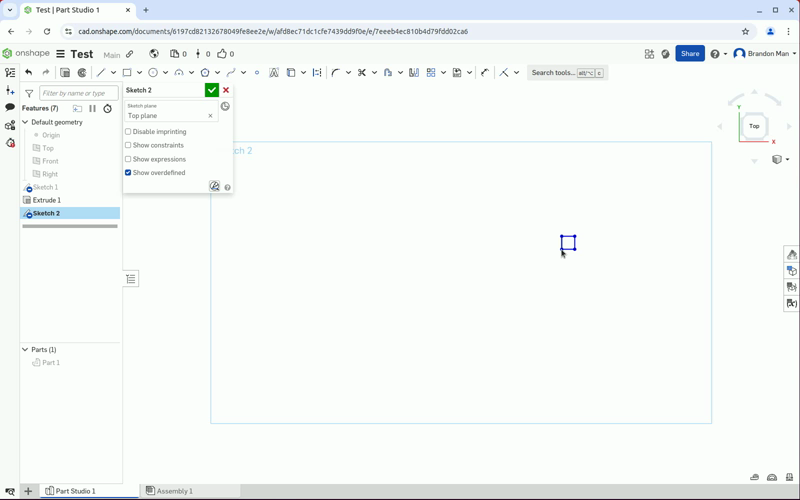
mouse_move(566, 236)
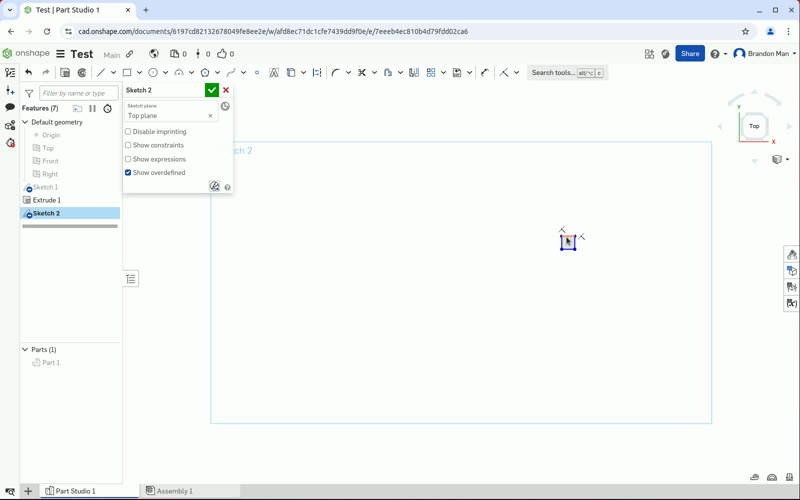
scroll(6)
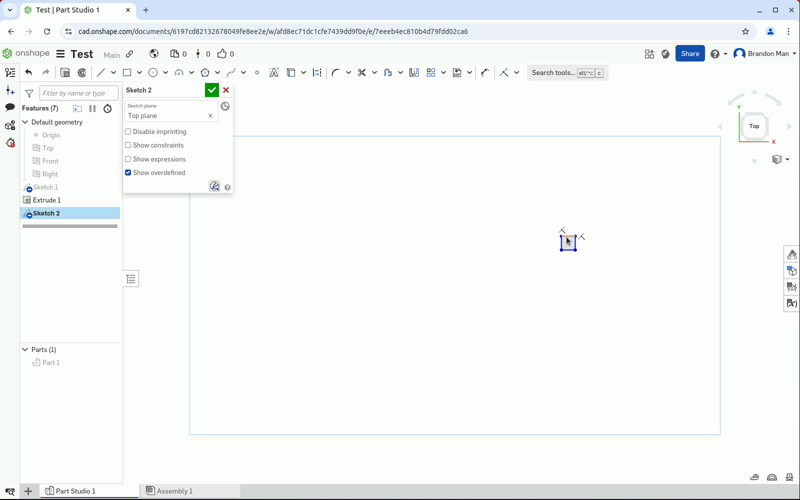
scroll(6)
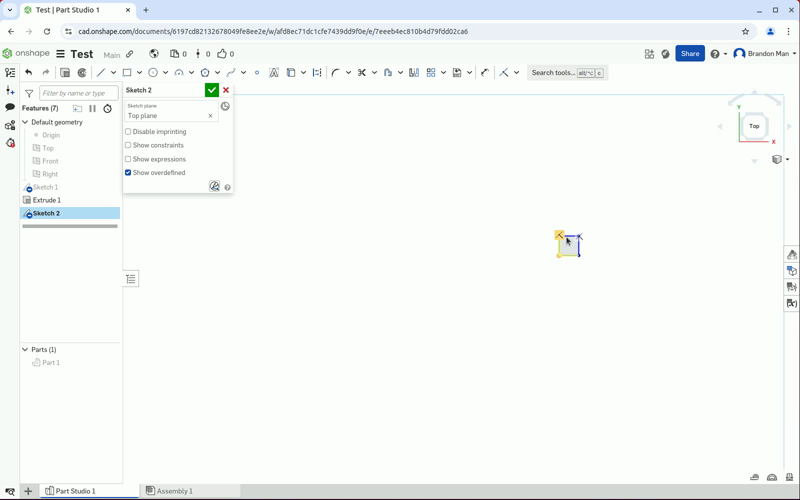
scroll(6)
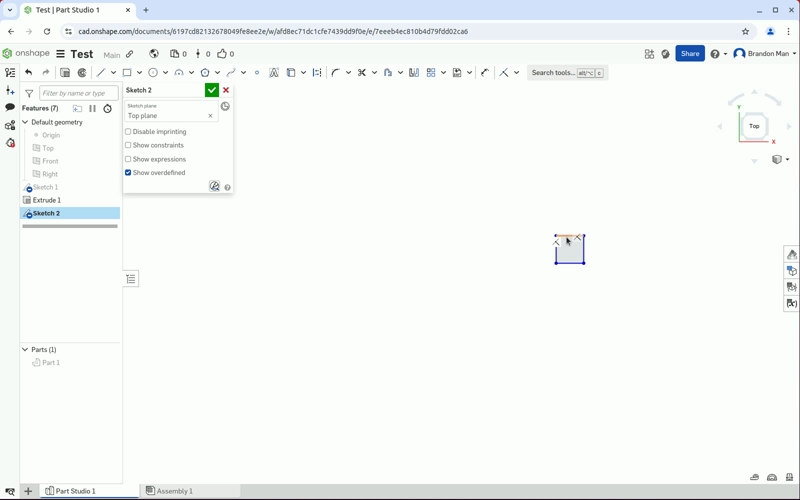
scroll(6)
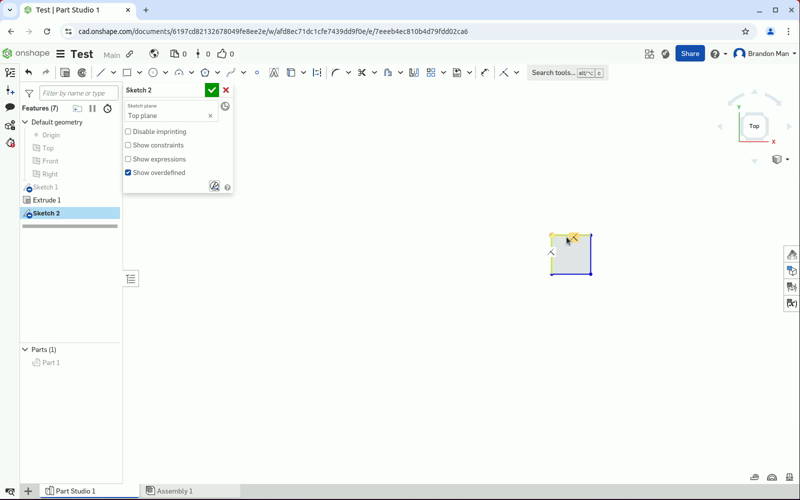
scroll(6)
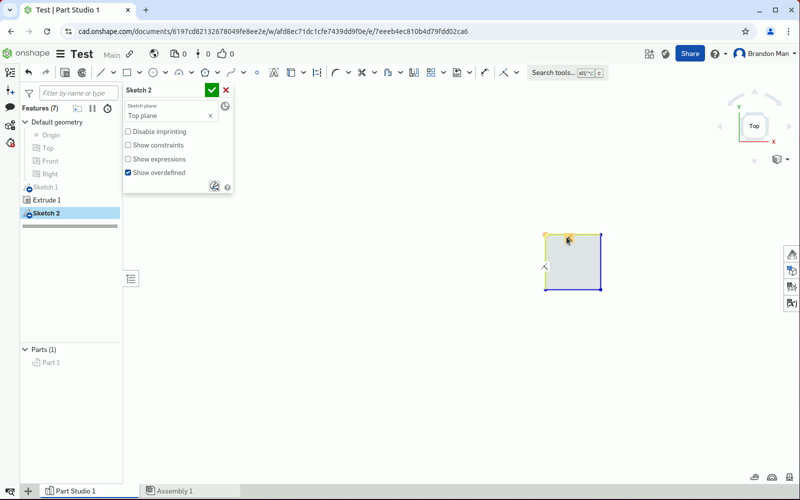
scroll(6)
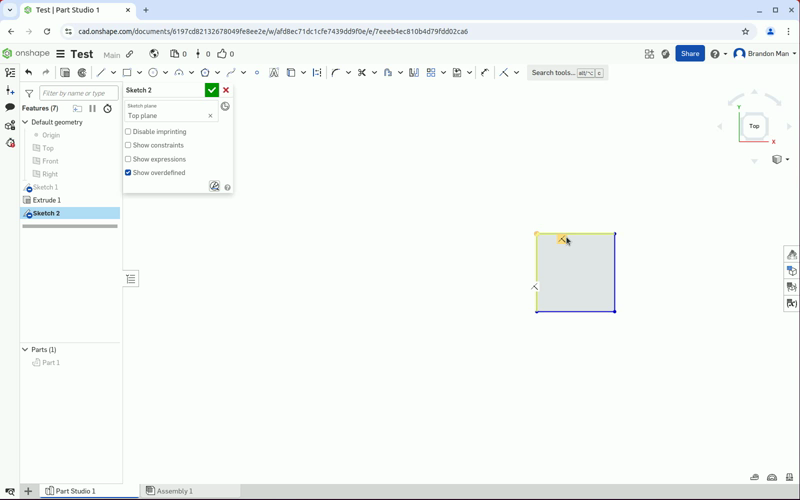
scroll(6)
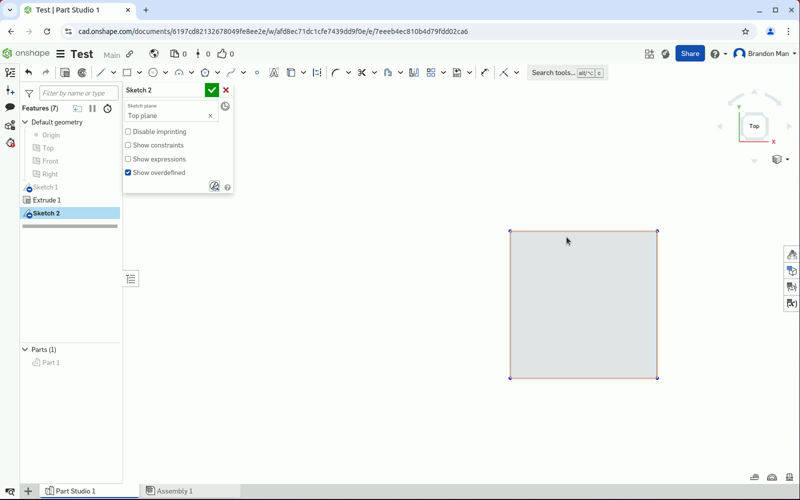
click(566, 236)
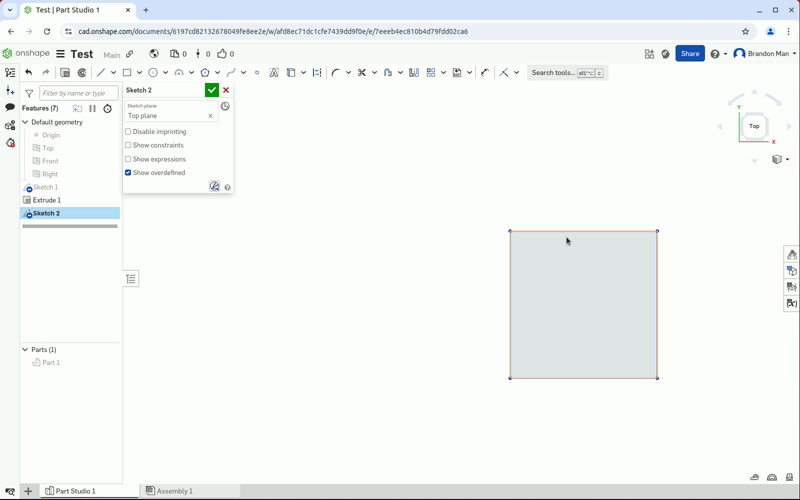
scroll(-6)
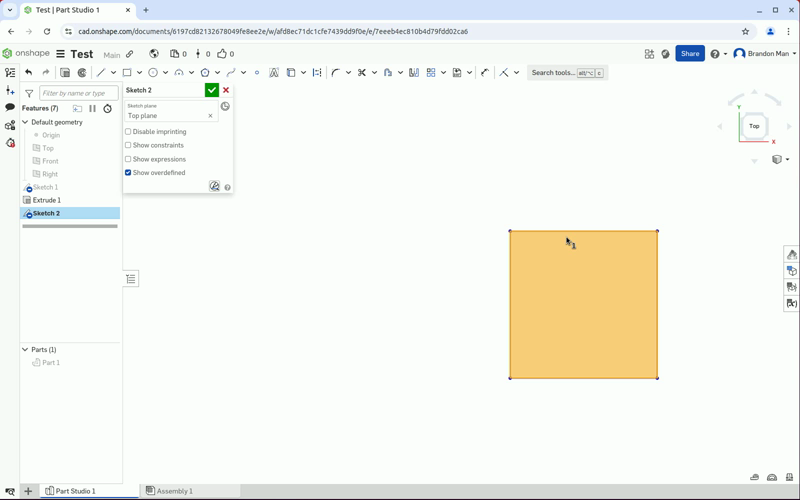
scroll(-6)
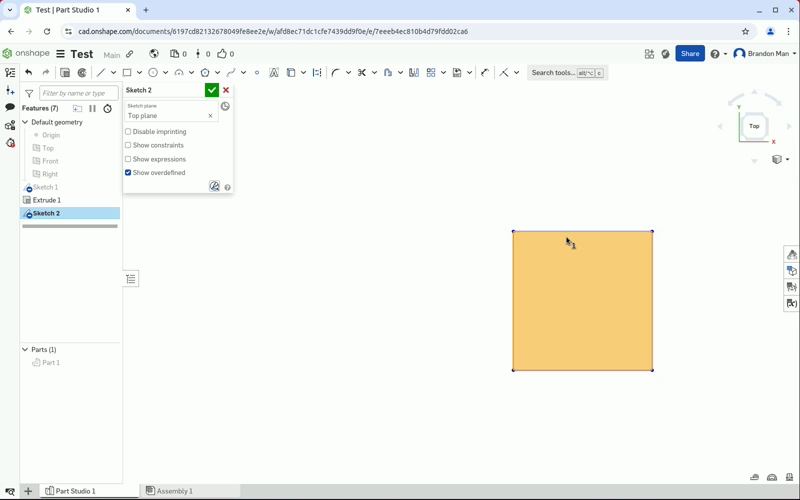
scroll(-6)
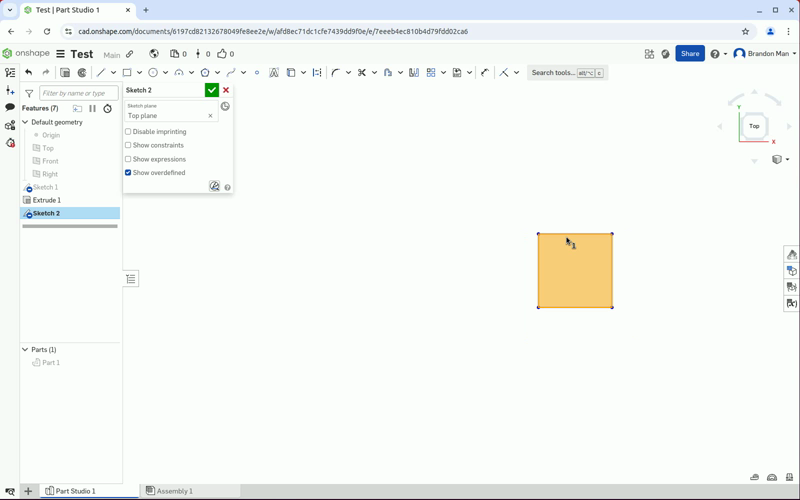
scroll(-6)
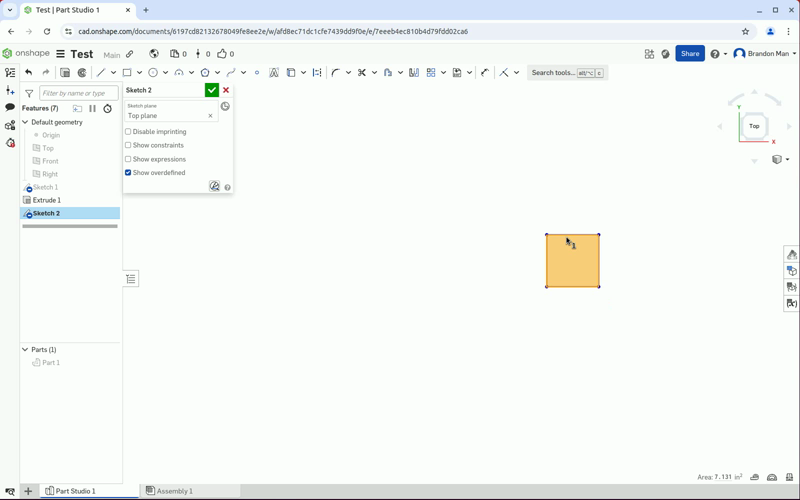
scroll(-6)
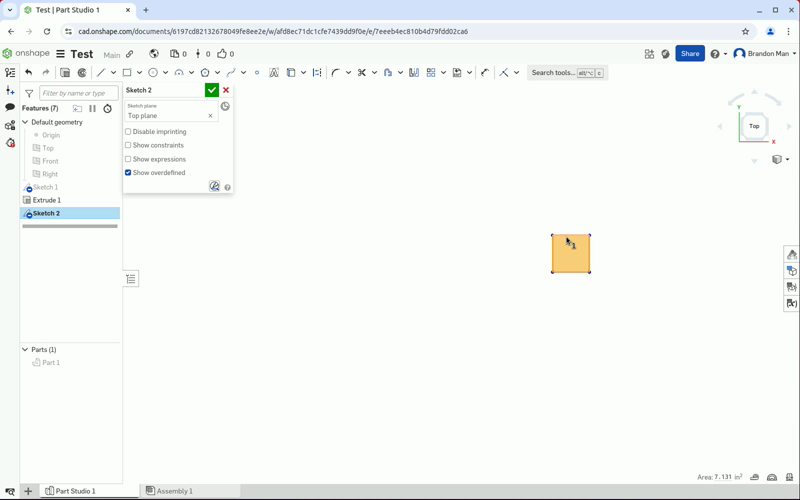
scroll(-6)
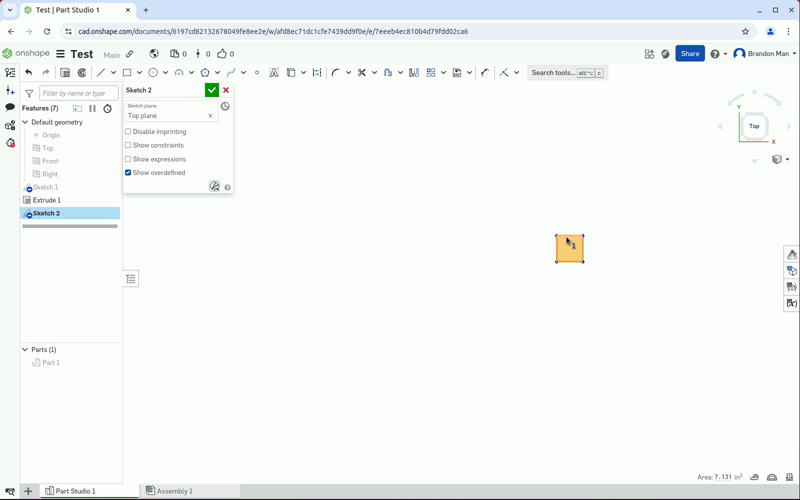
scroll(-6)
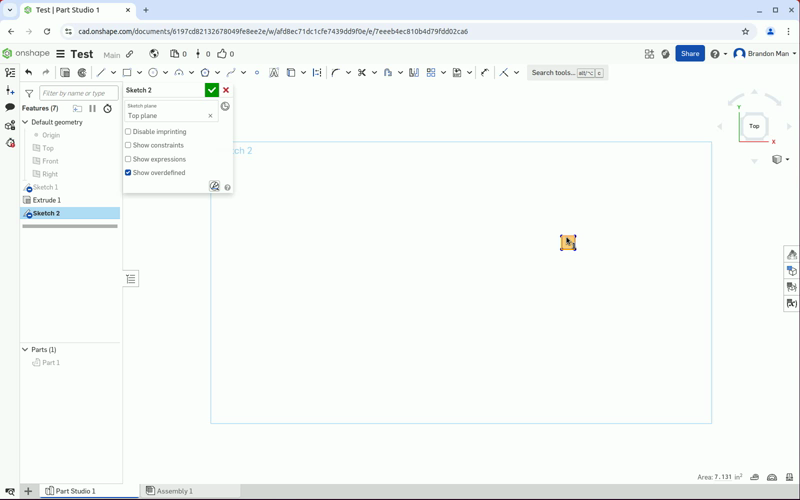
mouse_move(73, 352)
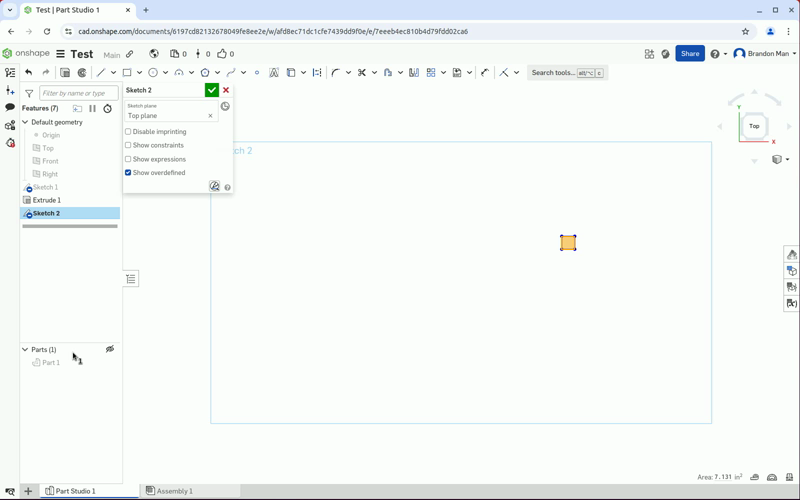
key(shift+y)
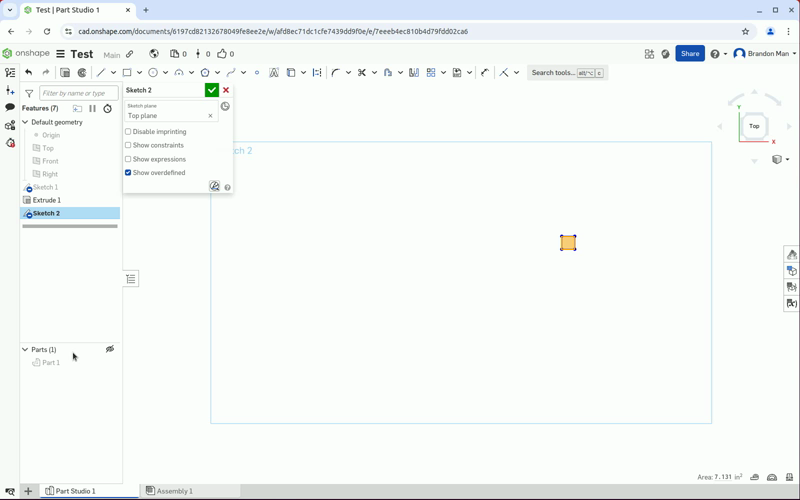
key(shift+e)
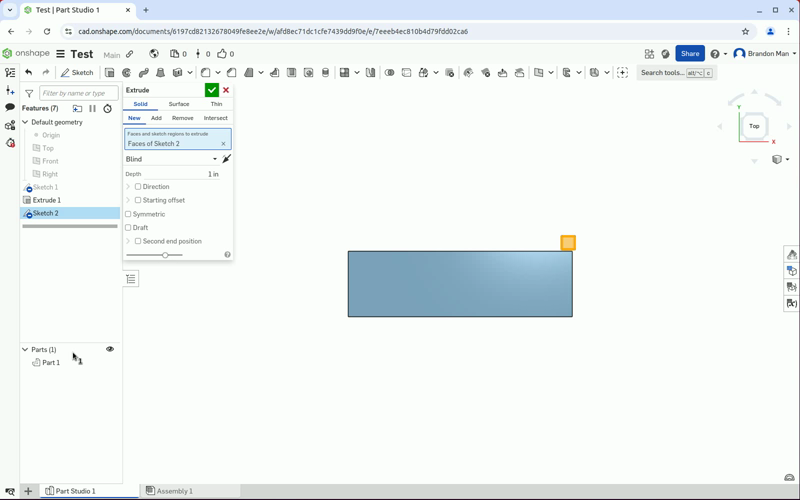
mouse_move(143, 106)
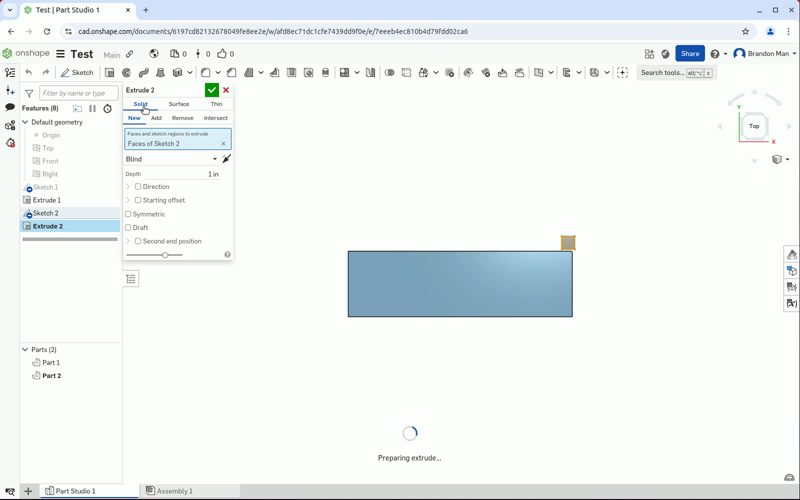
click(143, 106)
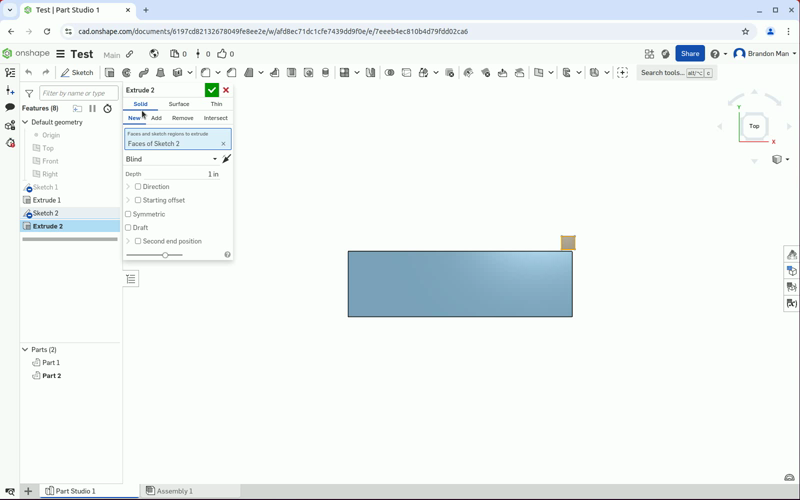
mouse_move(137, 120)
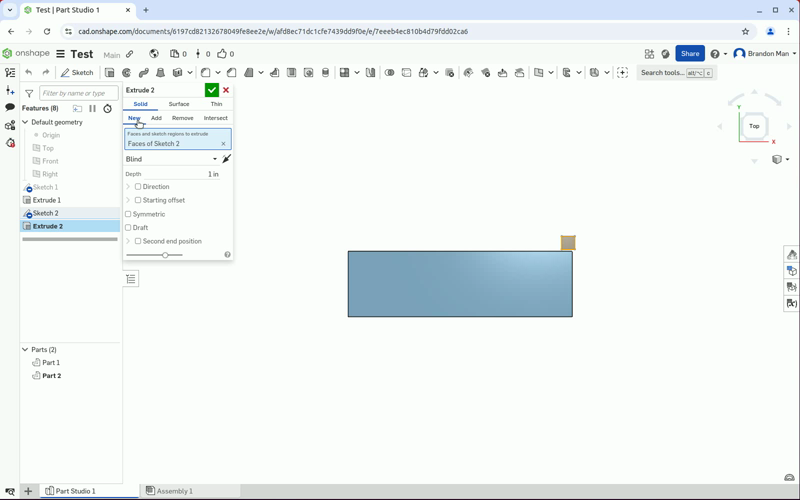
click(137, 120)
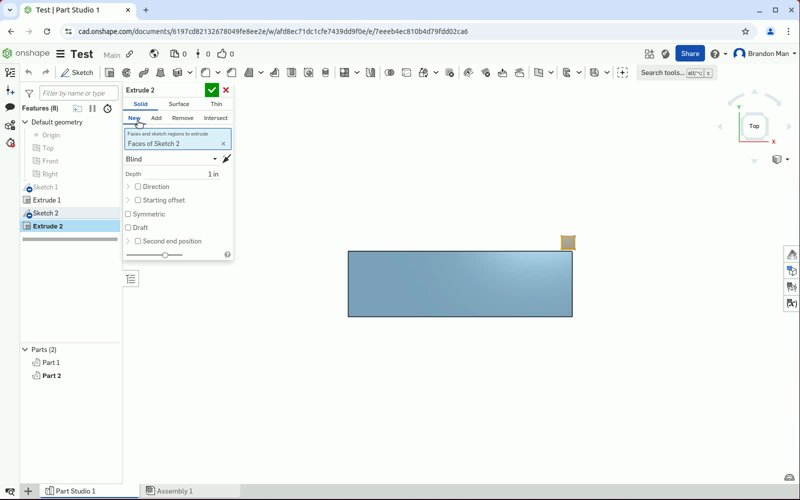
key(tab, 4)
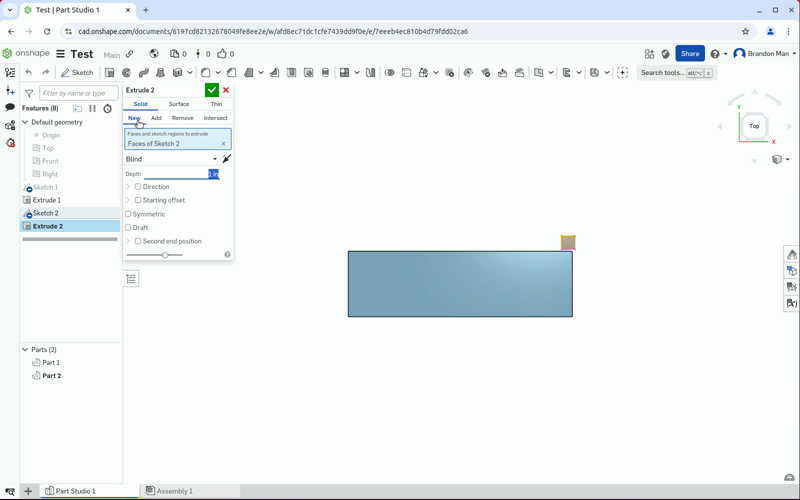
text(23.108)
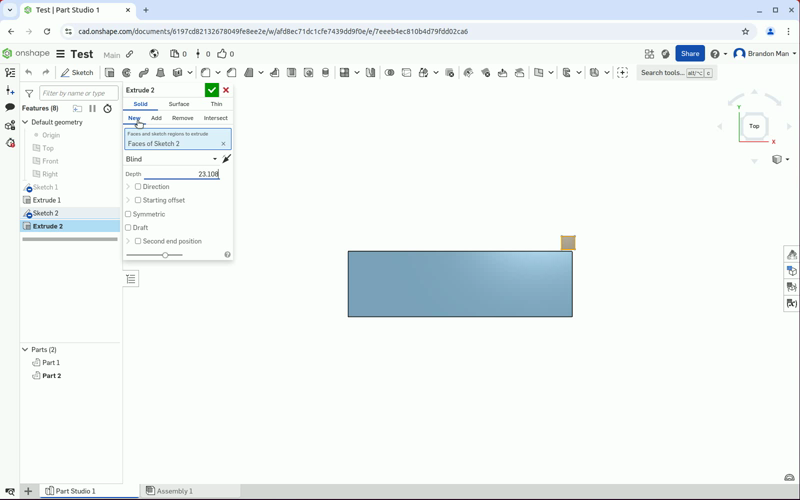
key(enter)
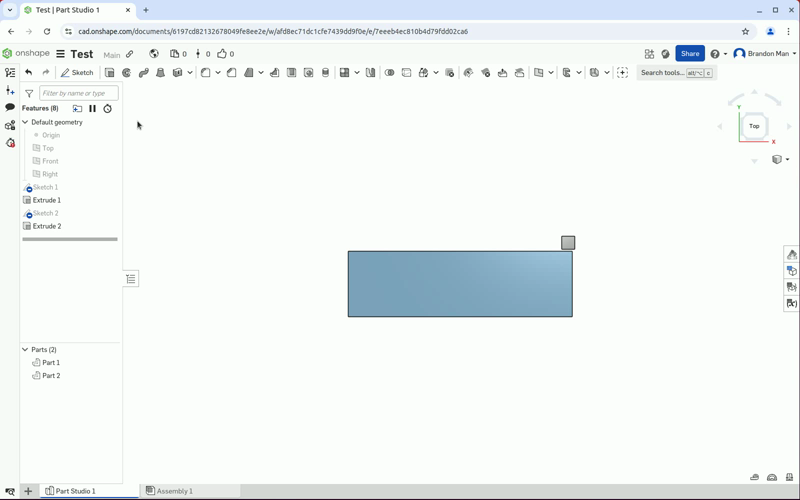
key(shift+h)
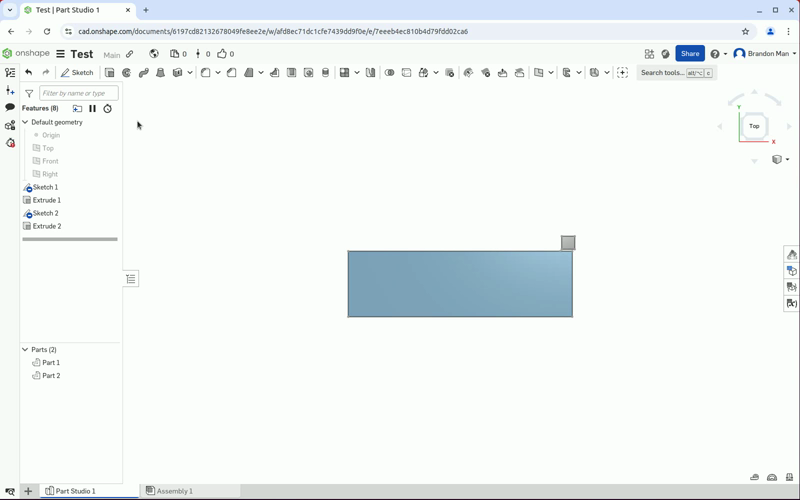
key(shift+h)
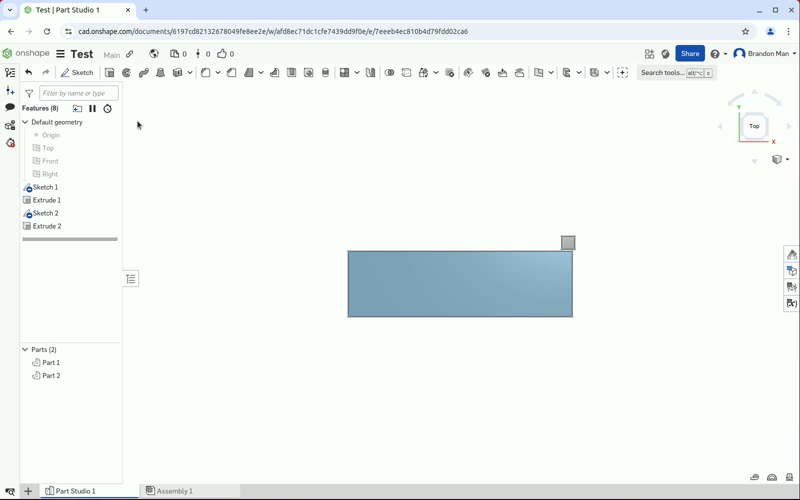
key(shift+7)
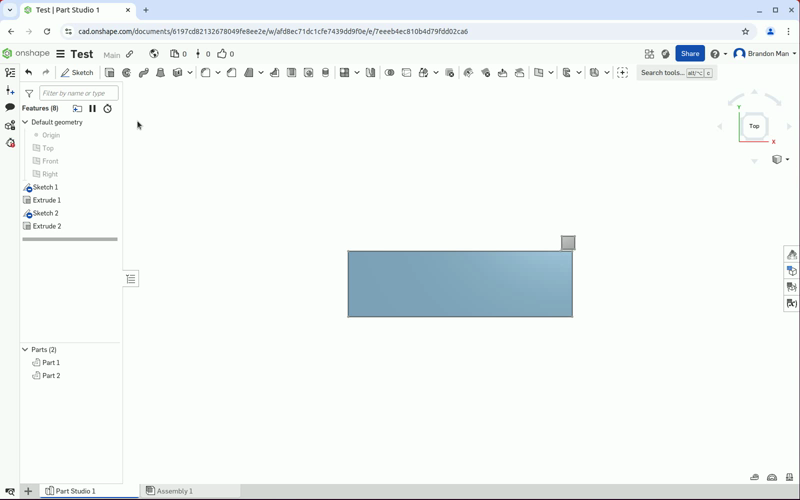
key(up, 3)
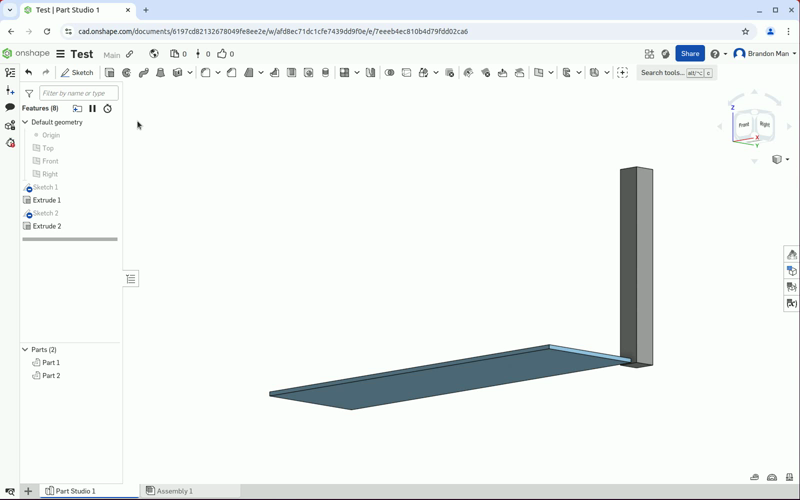
key(left, 3)
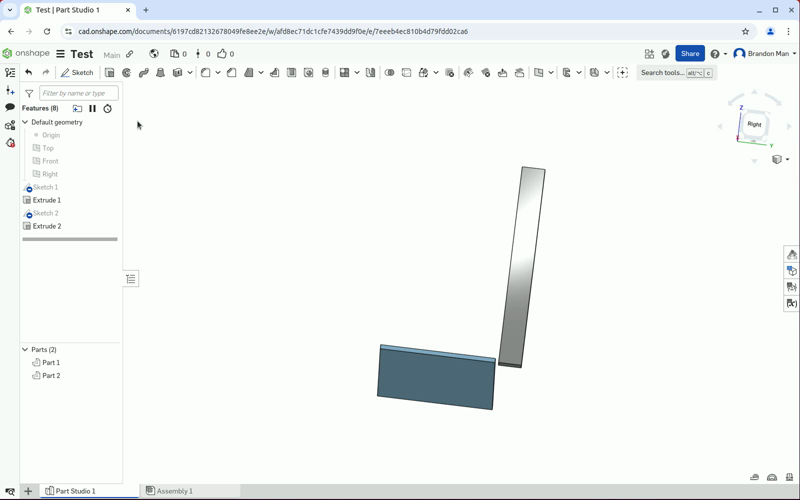
key(right, 3)
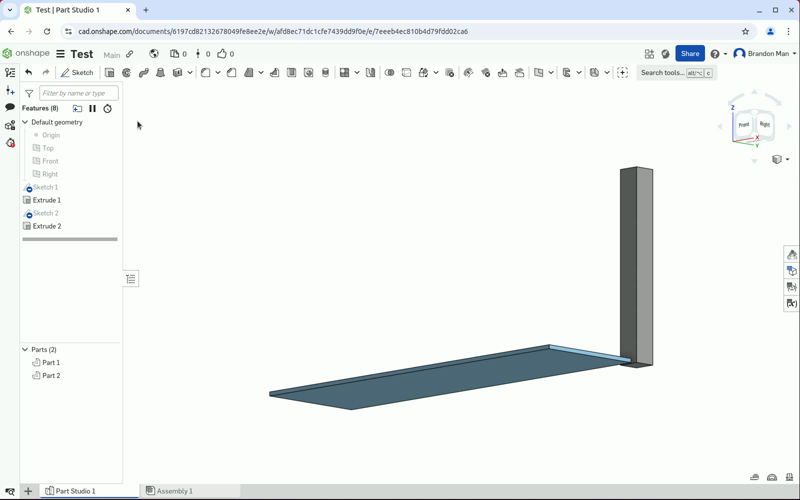
key(down, 3)
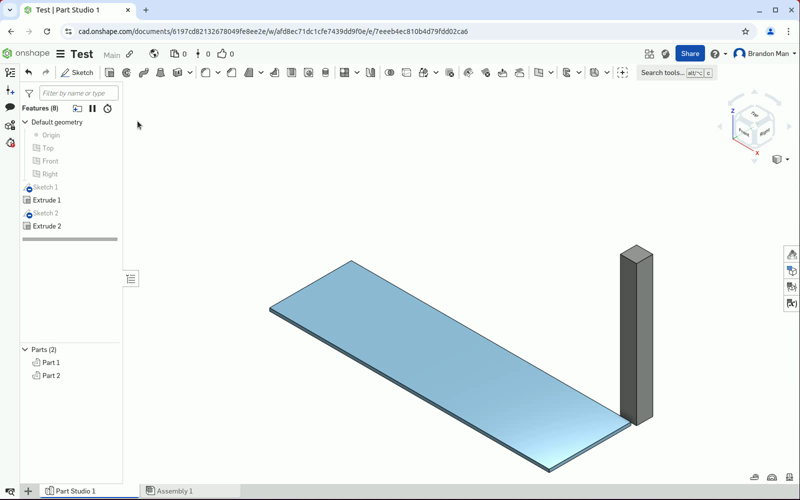
mouse_move(73, 189)
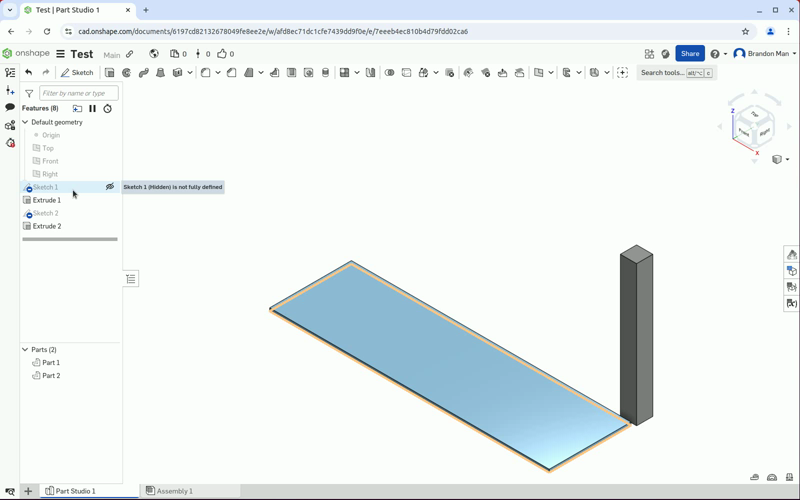
click(73, 189)